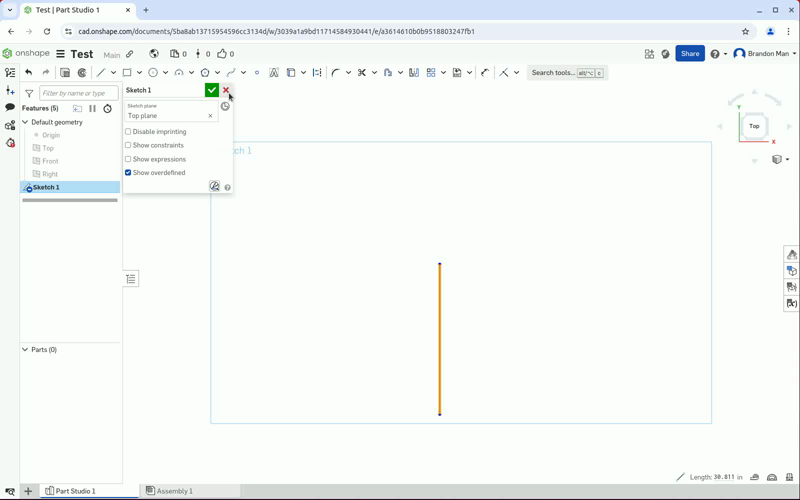
key(shift+h)
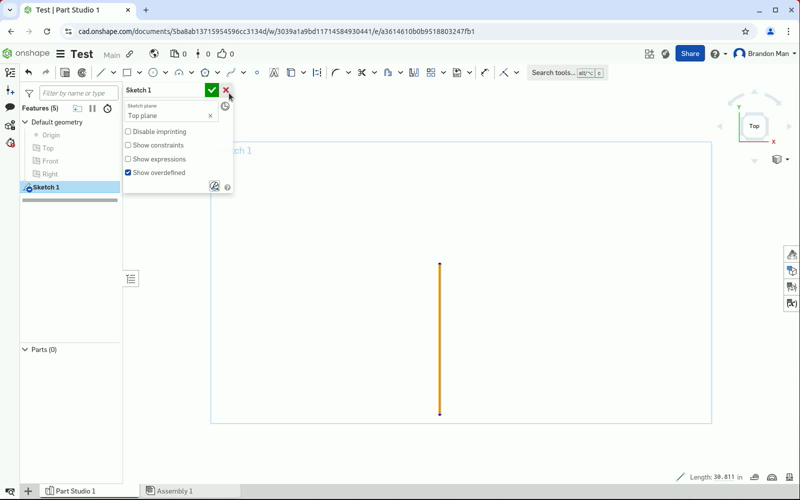
key(shift+s)
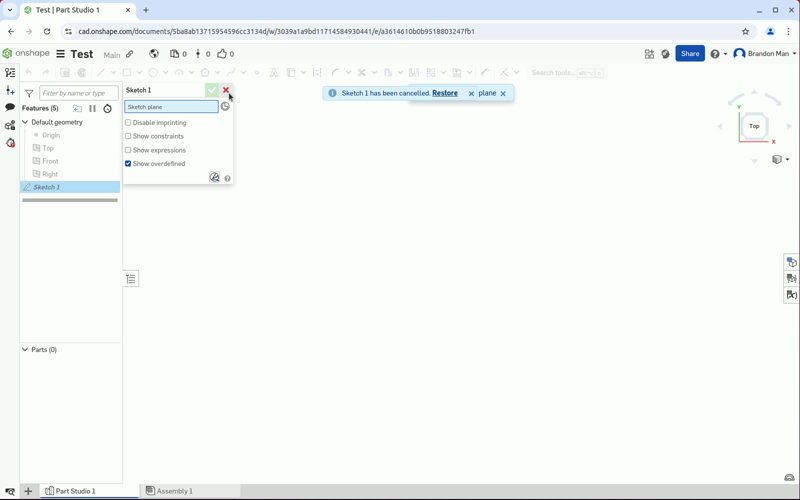
mouse_move(73, 150)
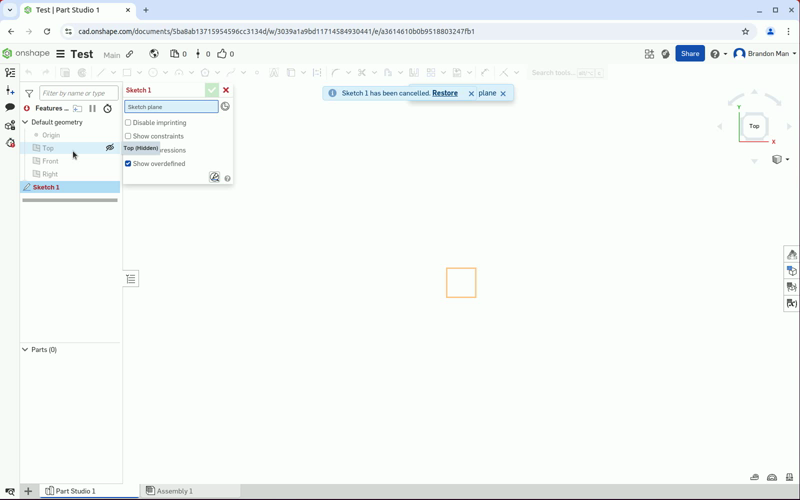
click(73, 150)
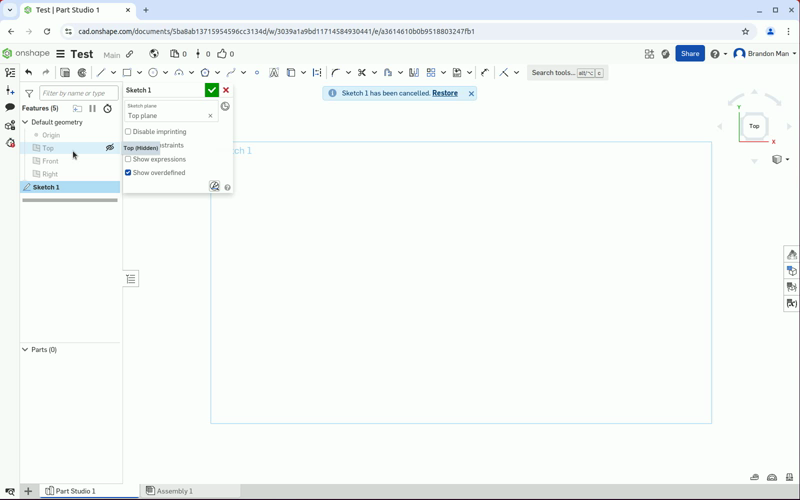
mouse_move(73, 352)
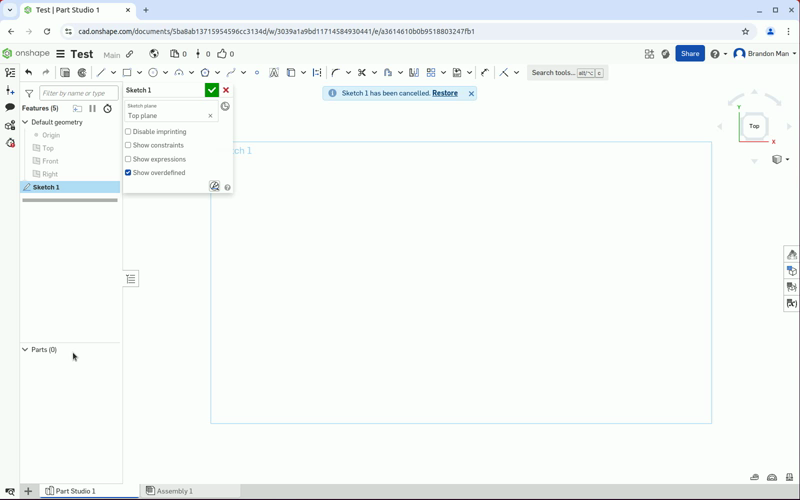
key(y)
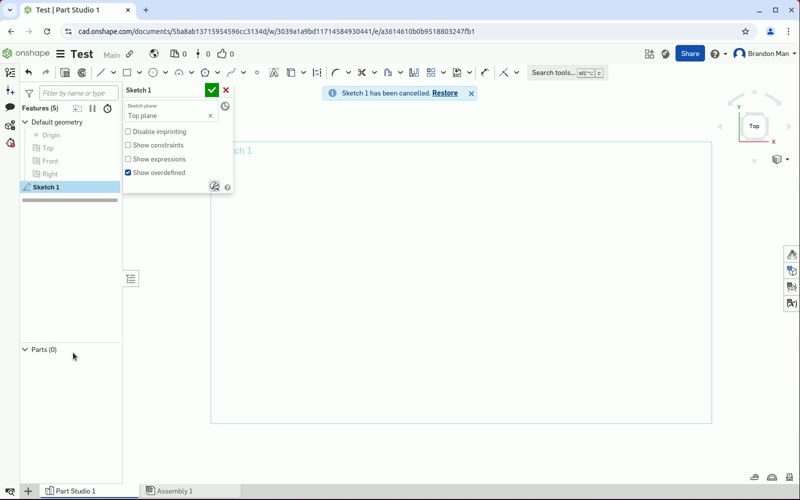
key(c)
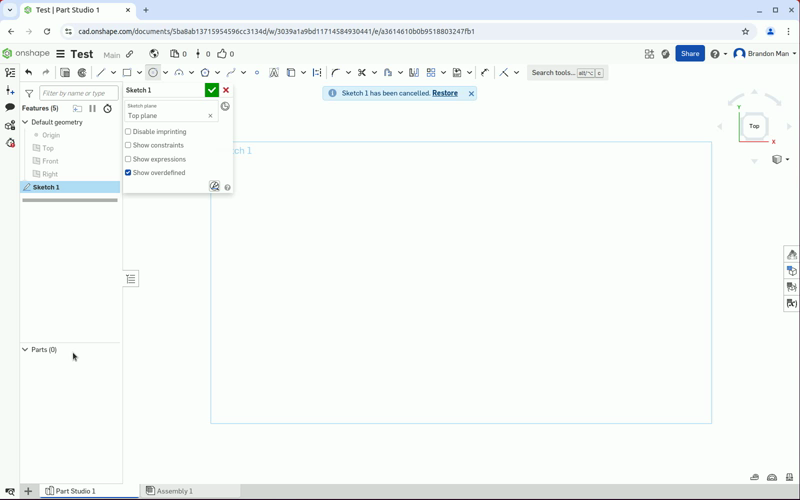
key_down(shift)
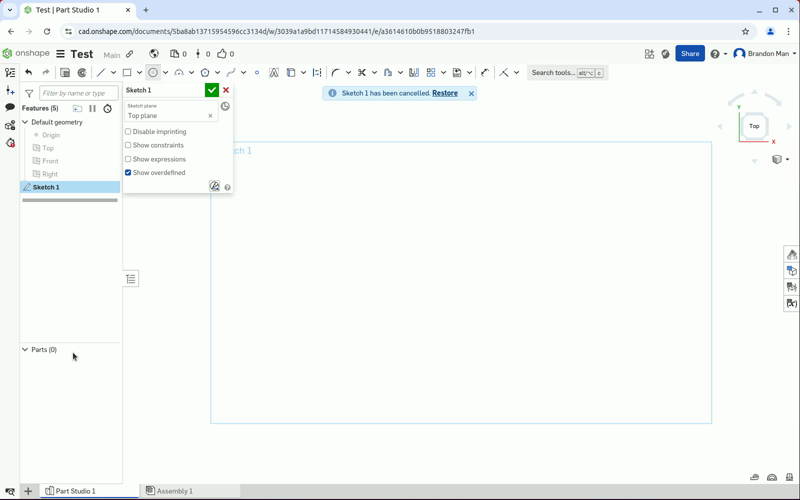
mouse_move(461, 282)
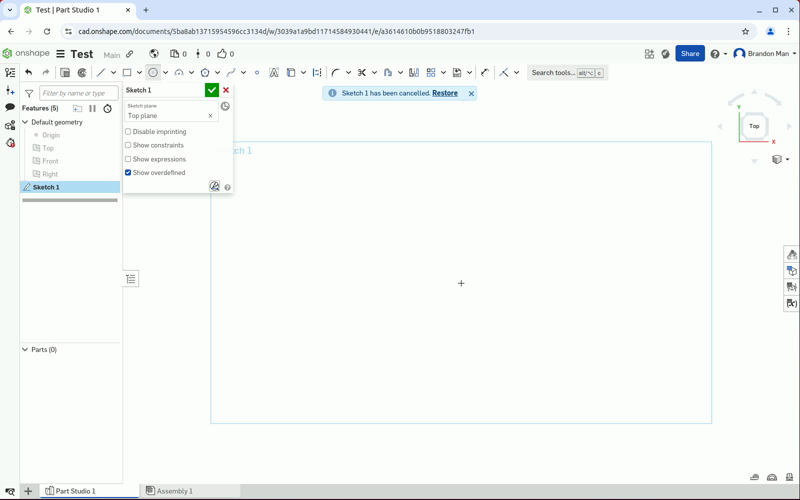
click(461, 282)
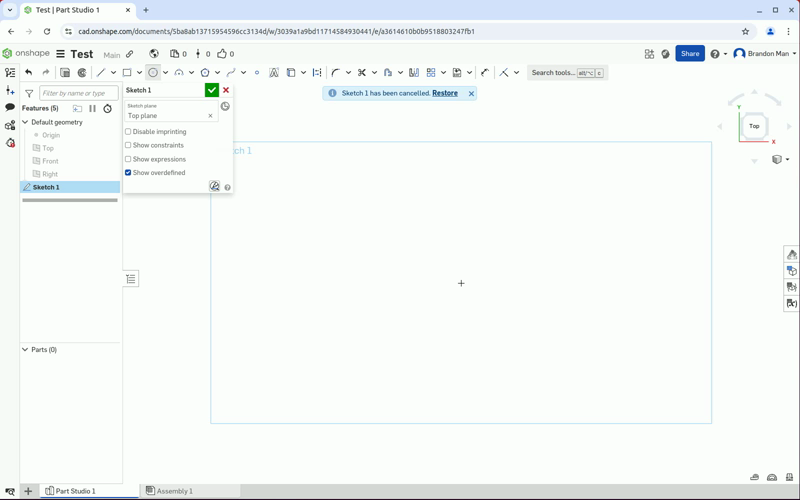
key_up(shift)
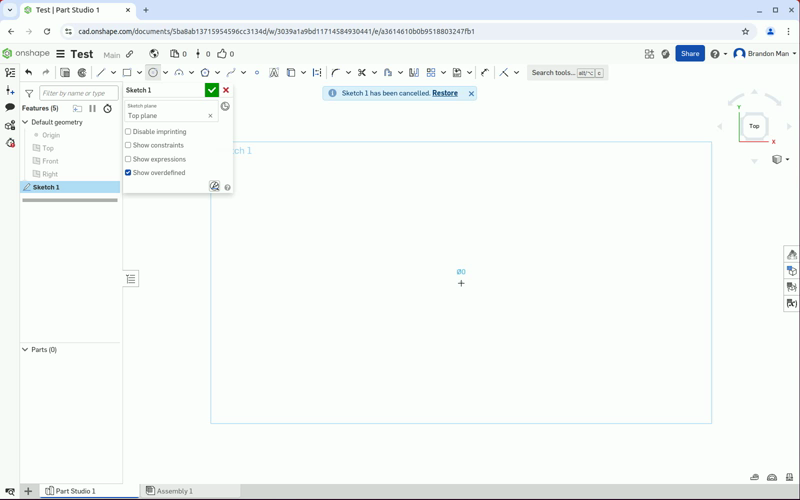
mouse_move(574, 282)
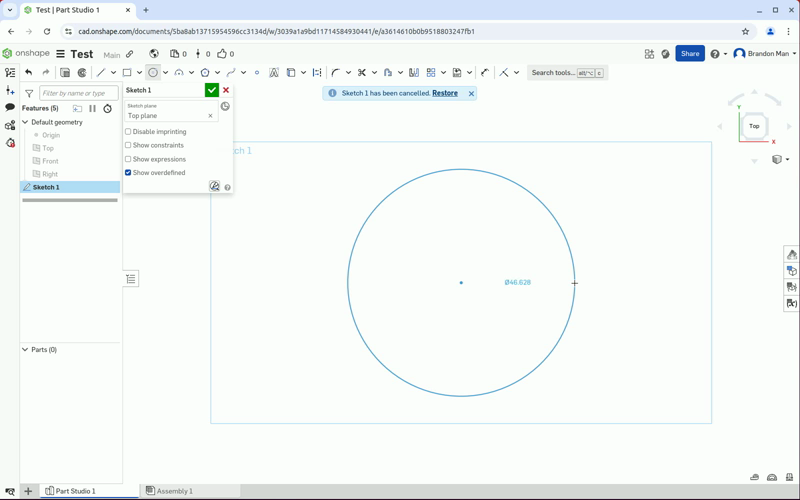
click(574, 282)
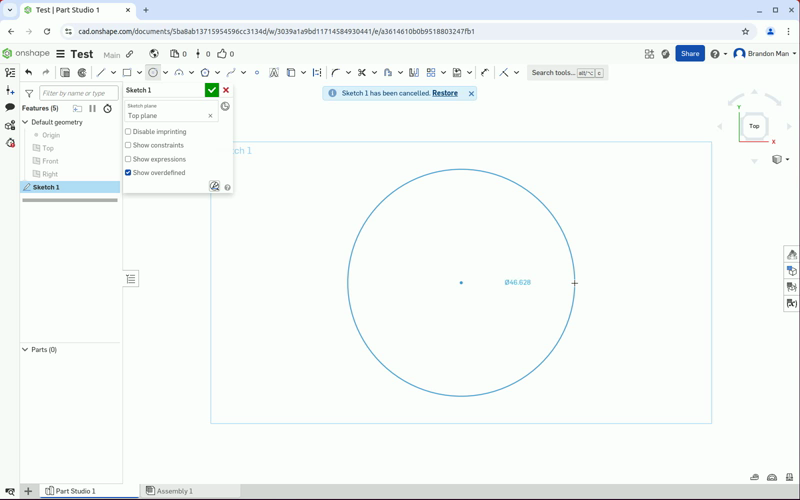
key(esc)
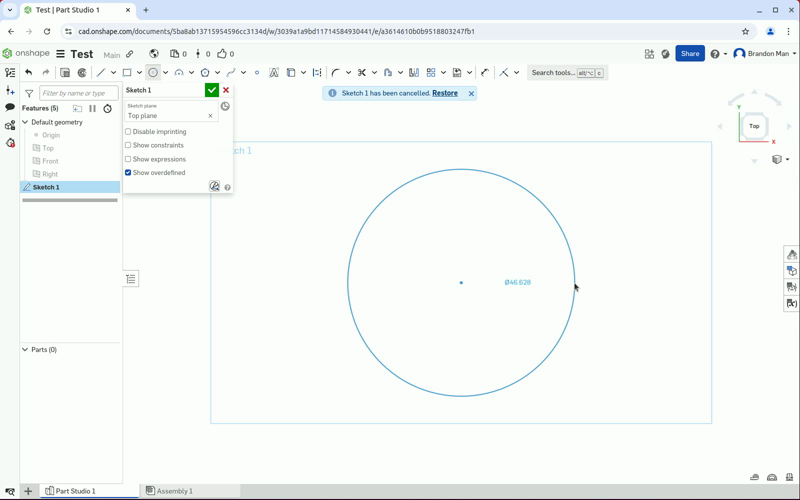
mouse_move(395, 321)
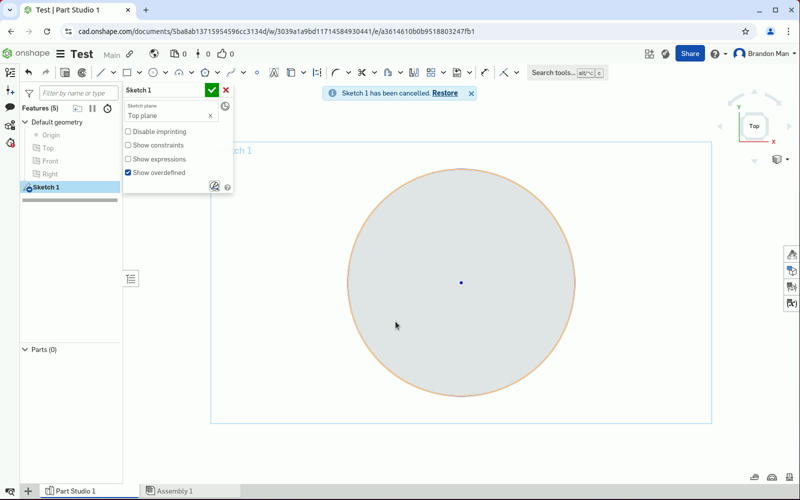
click(395, 321)
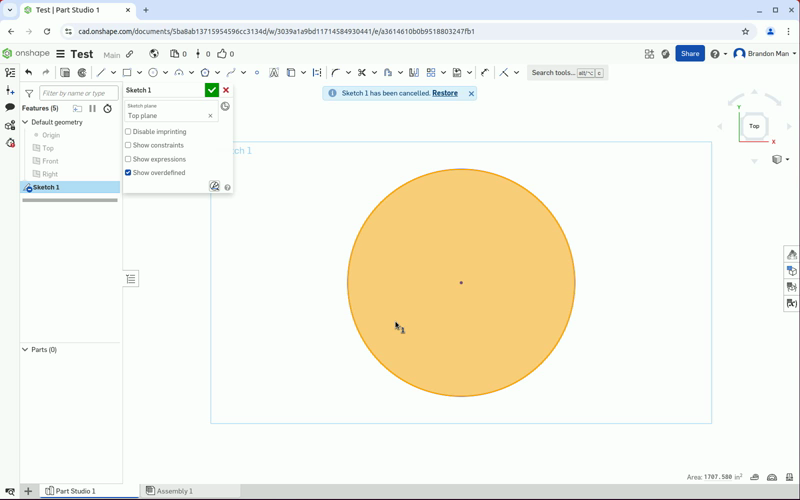
mouse_move(73, 352)
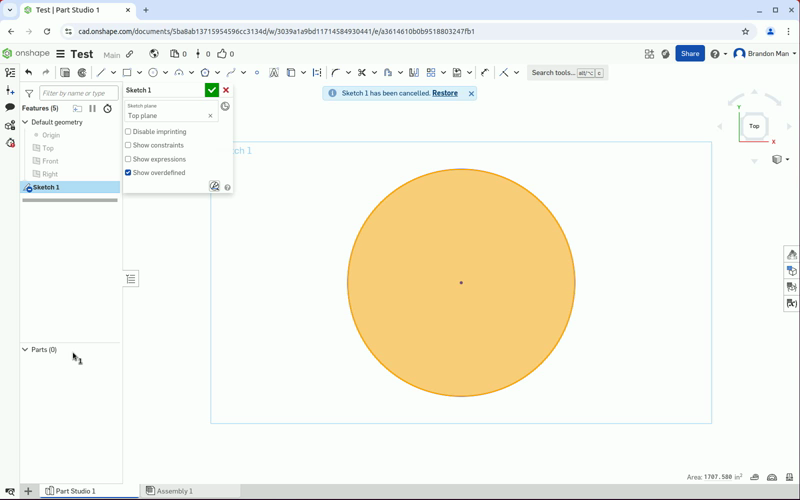
key(shift+y)
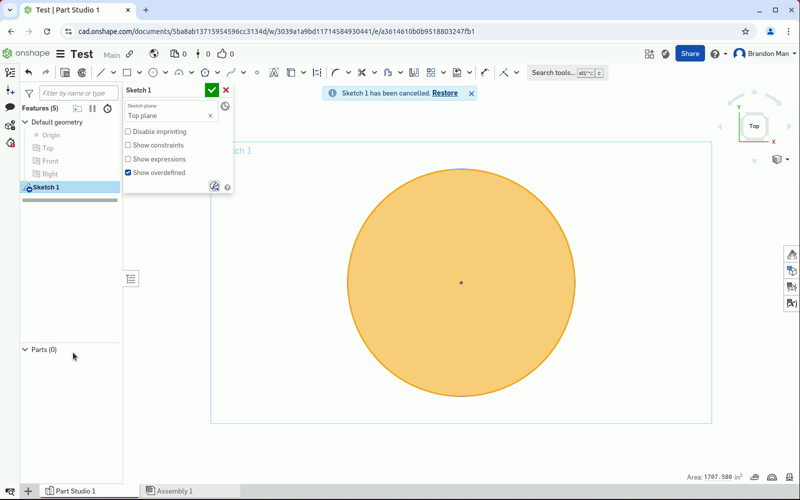
key(shift+e)
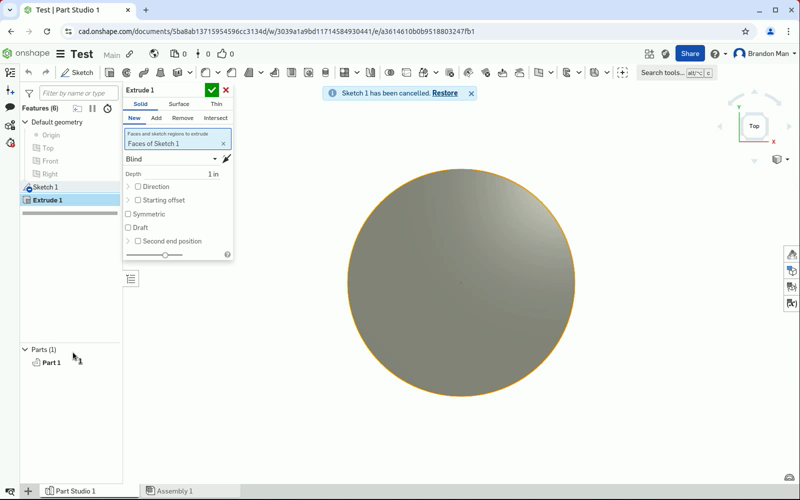
mouse_move(143, 106)
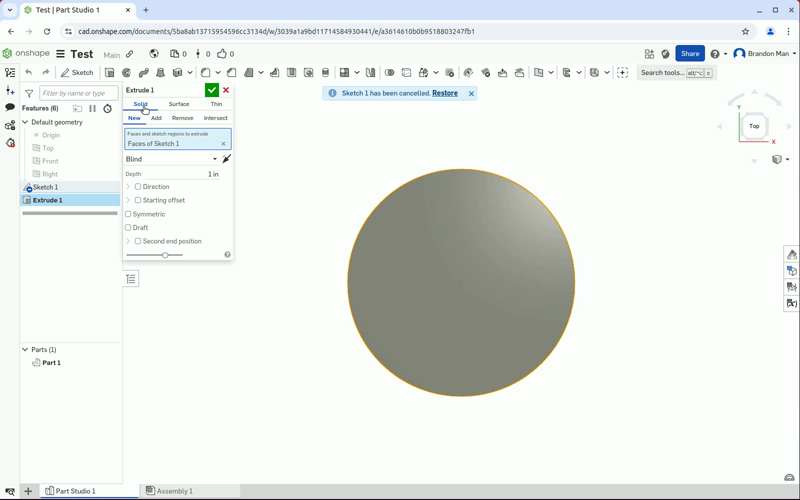
click(143, 106)
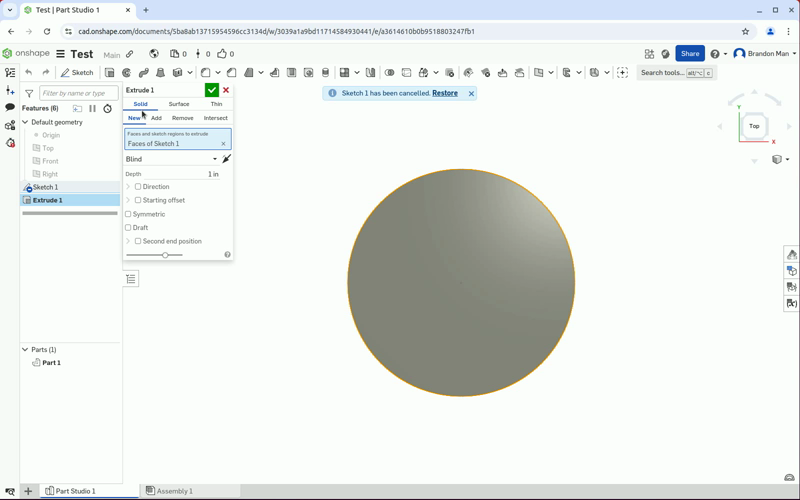
mouse_move(137, 120)
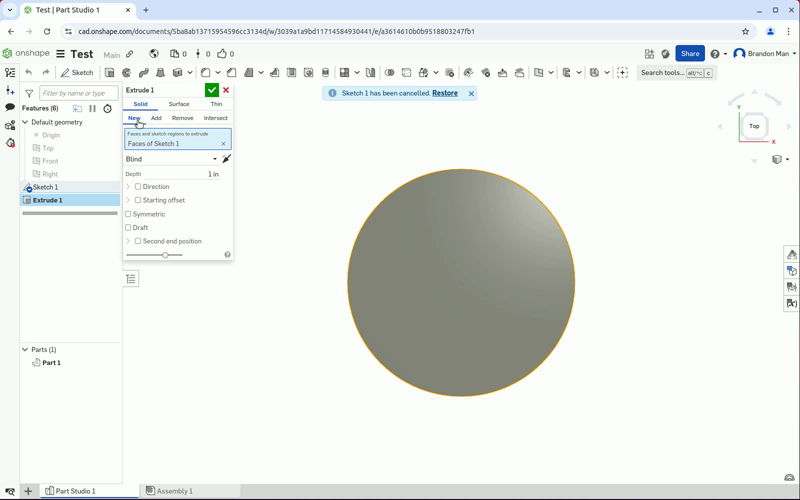
click(137, 120)
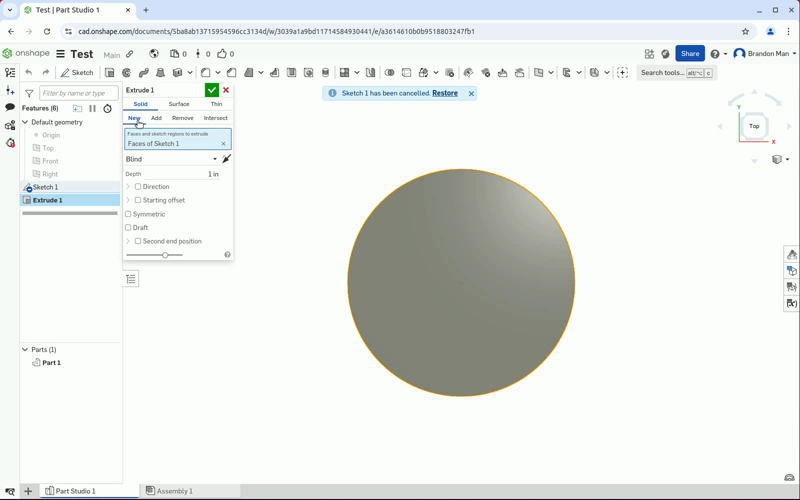
key(tab, 4)
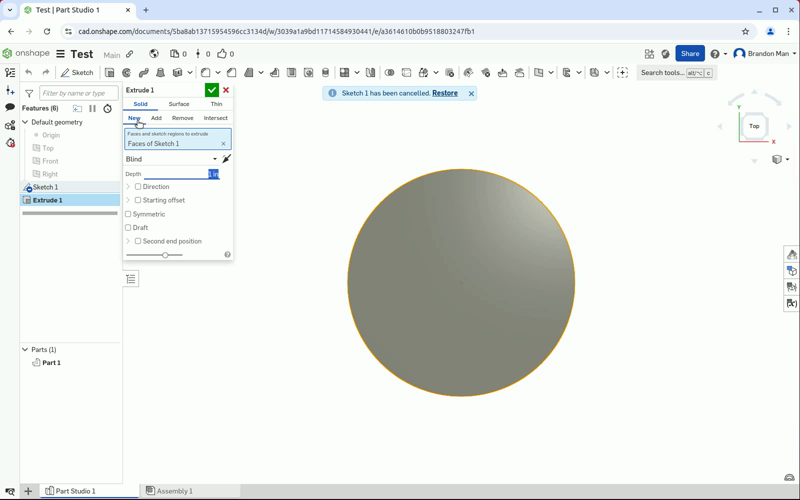
text(1.204)
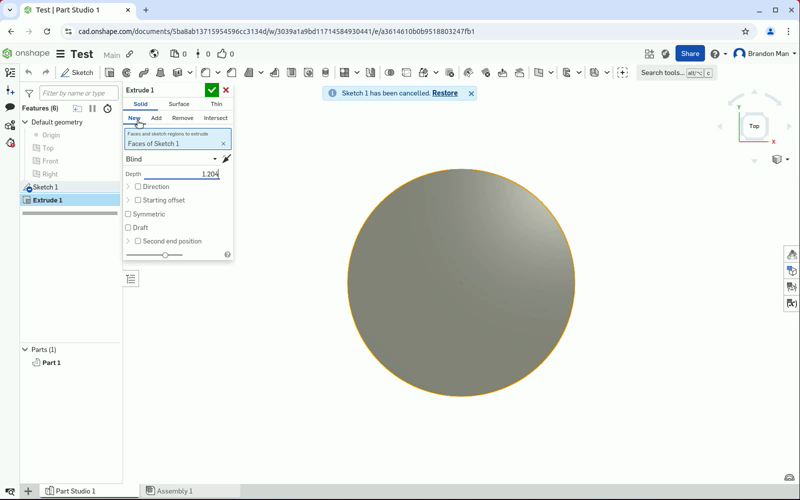
key(enter)
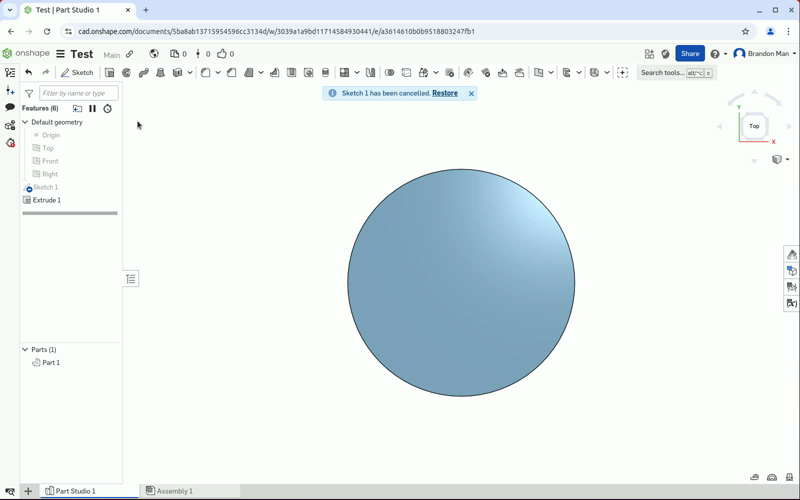
key(shift+h)
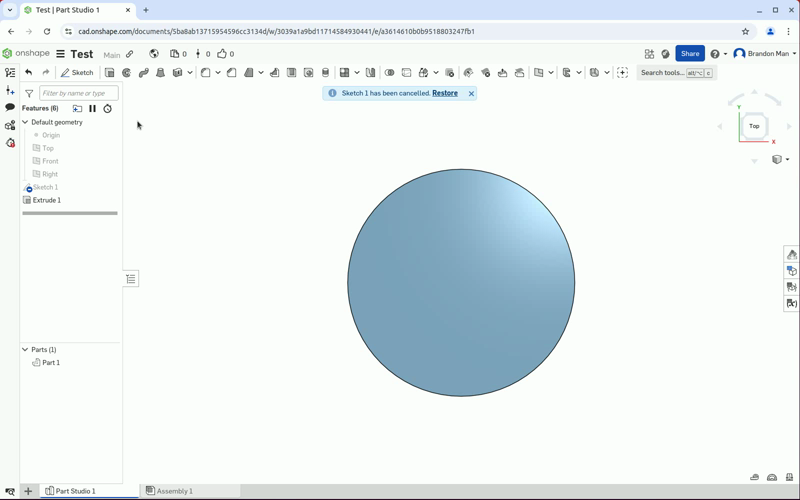
key(shift+h)
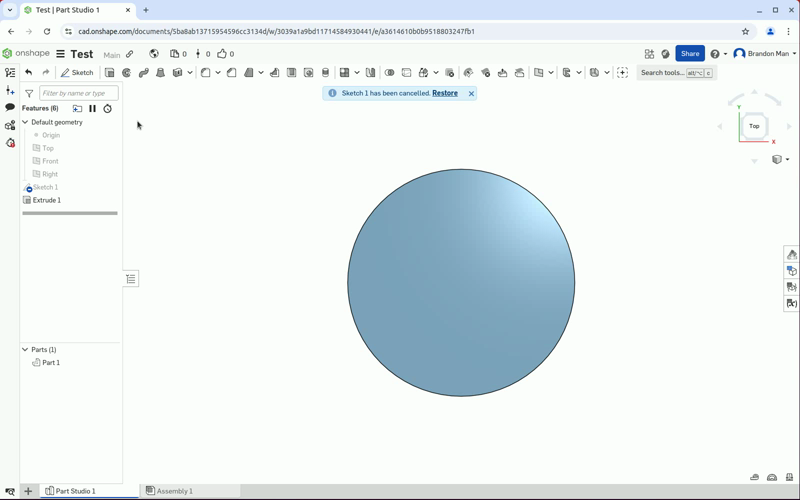
mouse_move(73, 189)
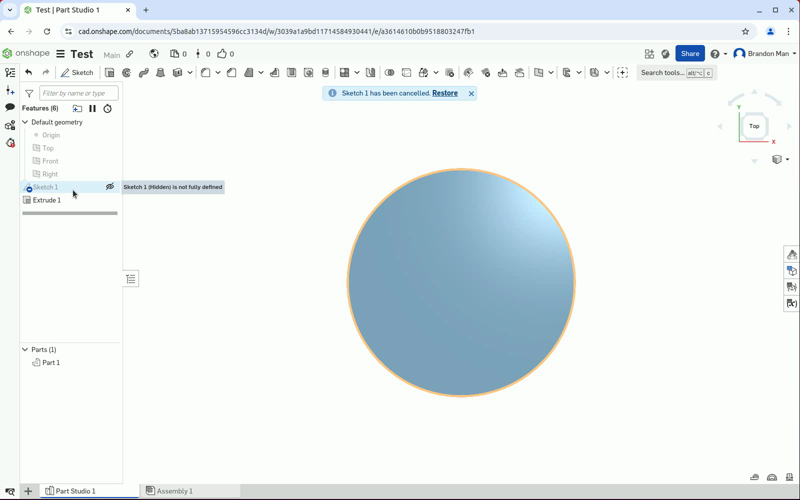
click(73, 189)
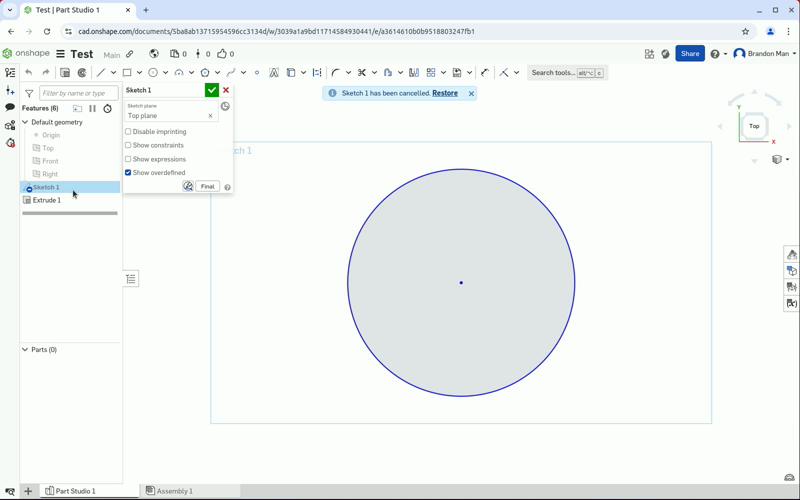
mouse_move(229, 92)
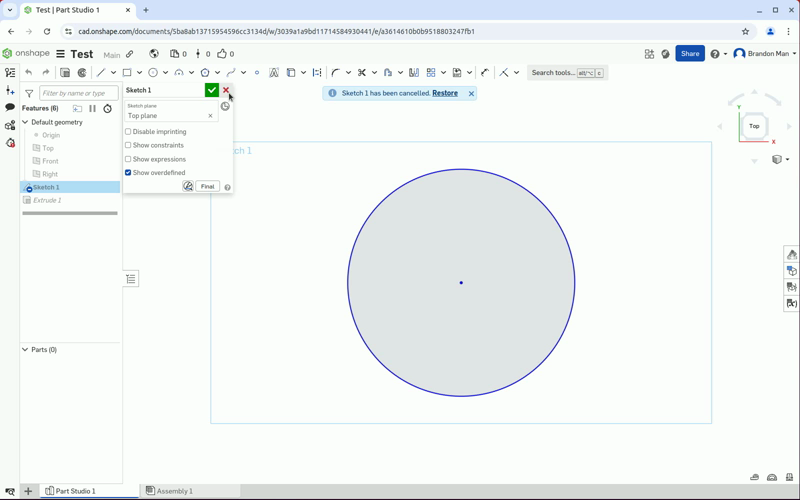
click(229, 92)
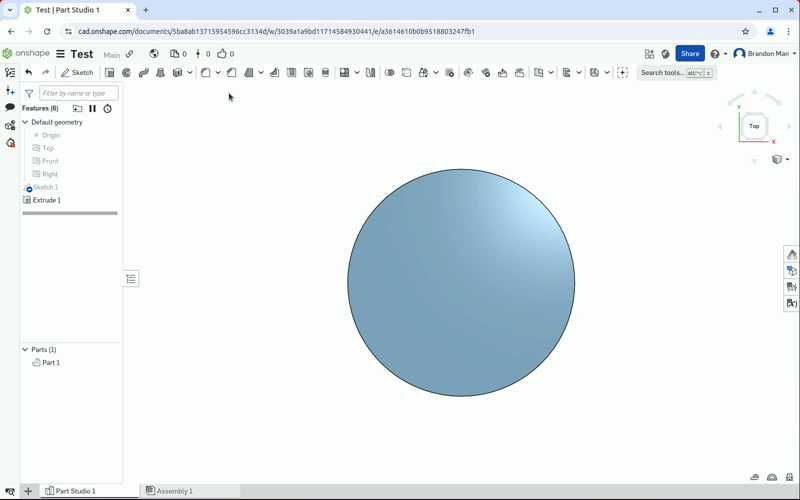
mouse_move(541, 75)
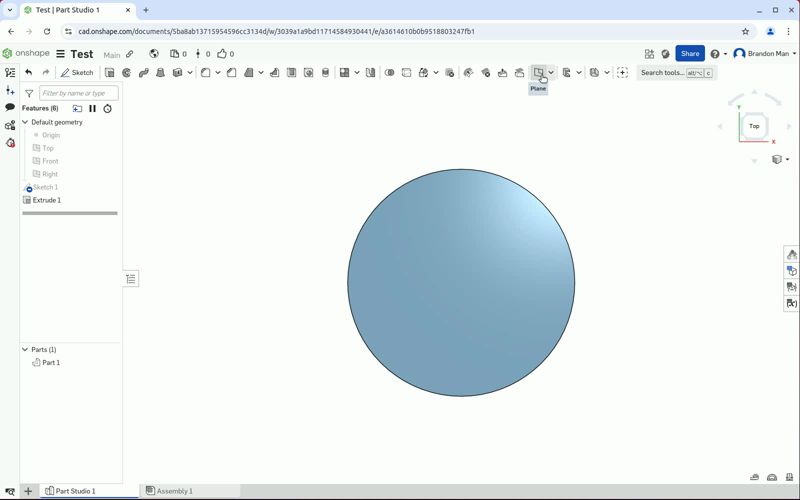
click(541, 75)
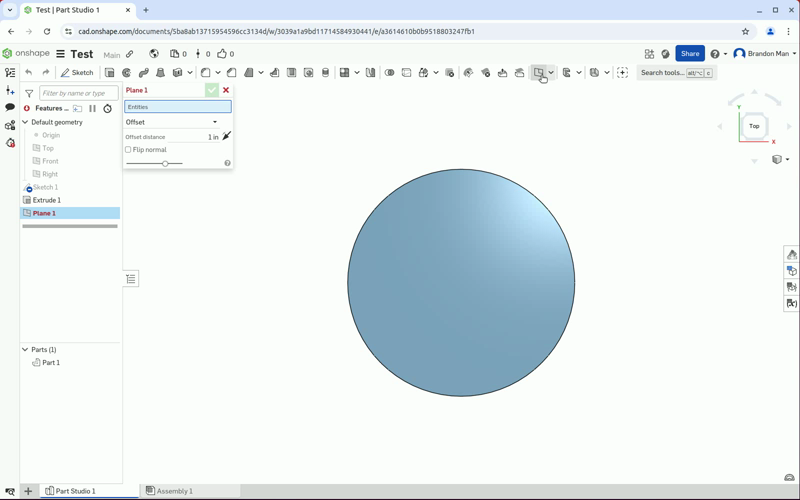
mouse_move(73, 150)
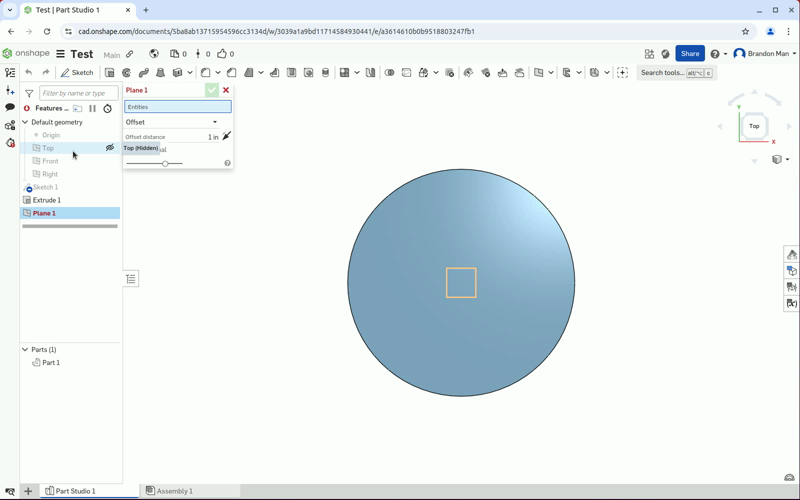
click(73, 150)
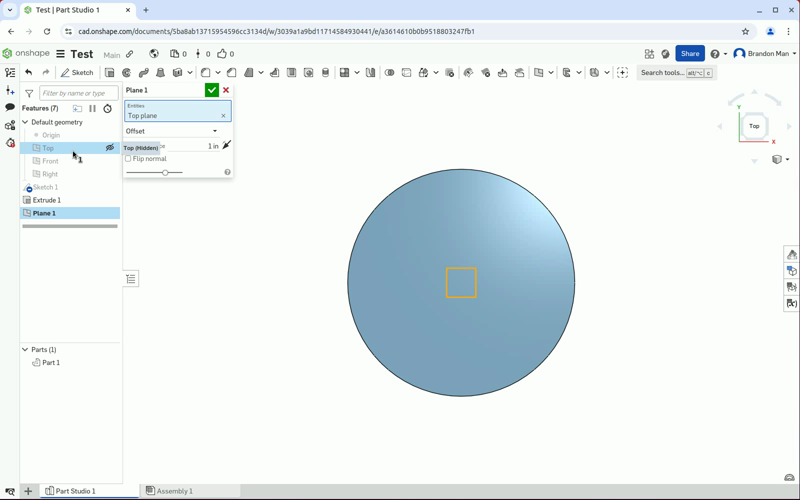
key(tab, 2)
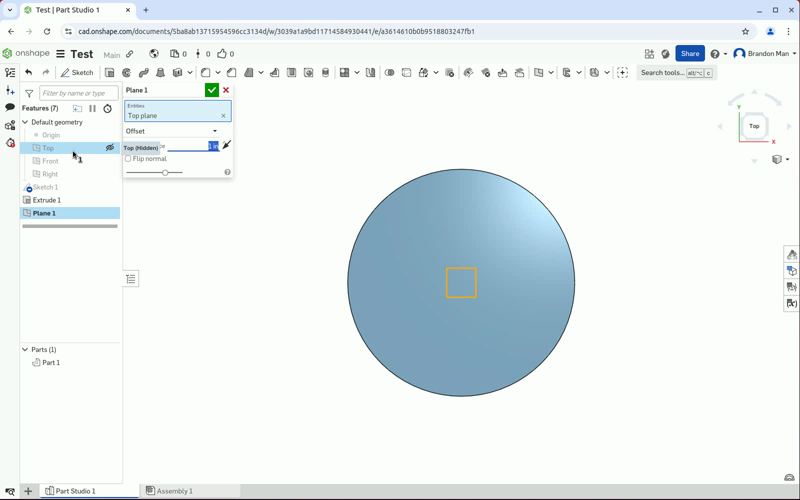
text(1.202)
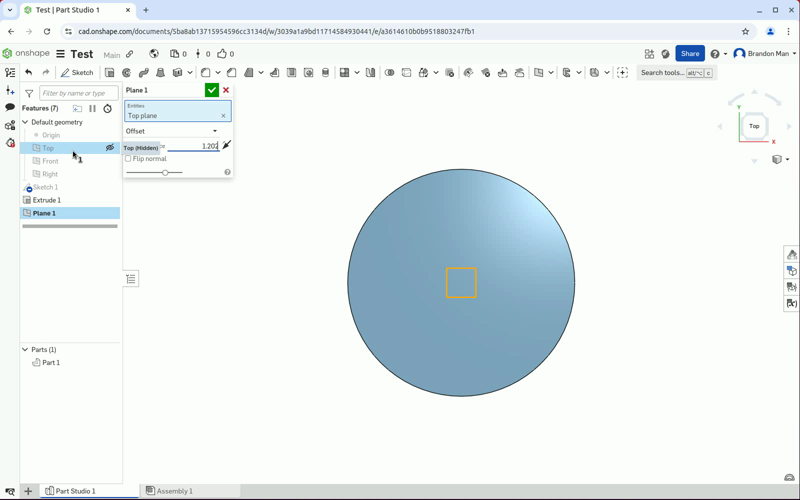
key(enter, 2)
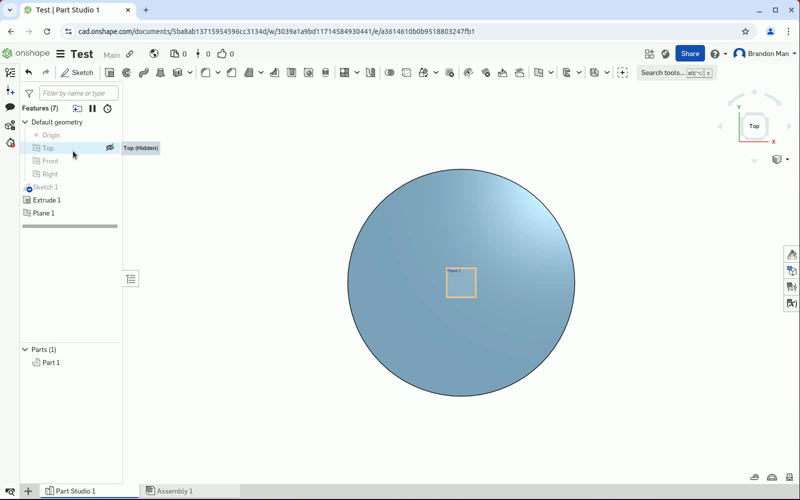
key(shift+s)
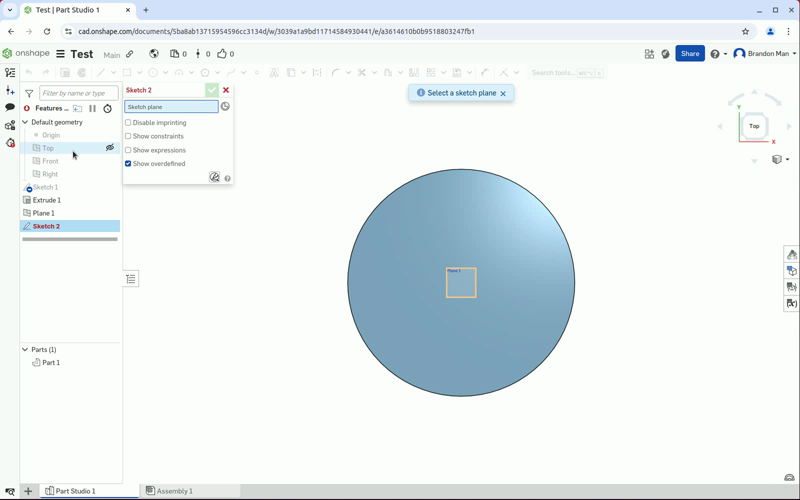
mouse_move(73, 215)
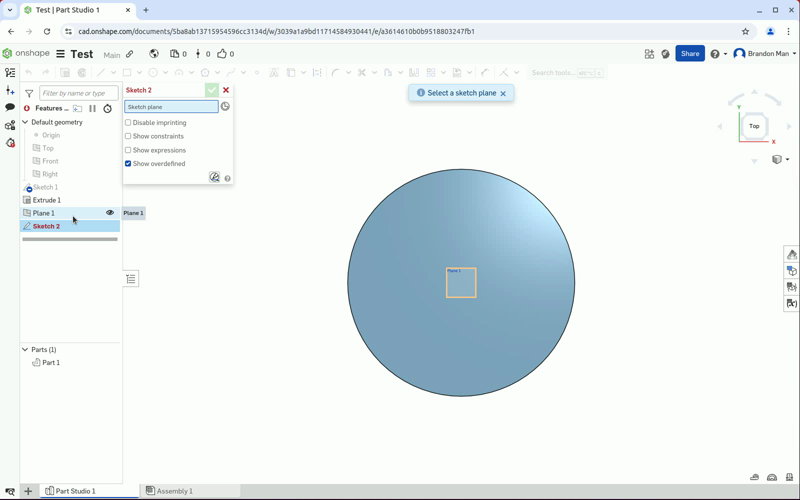
click(73, 215)
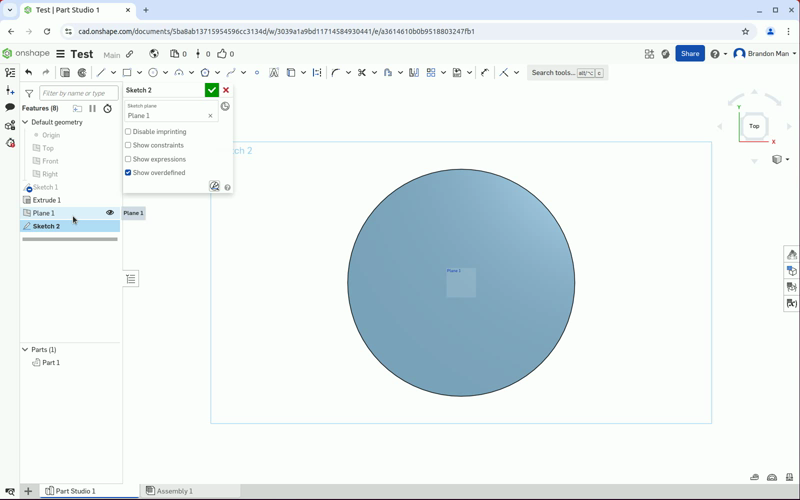
mouse_move(73, 352)
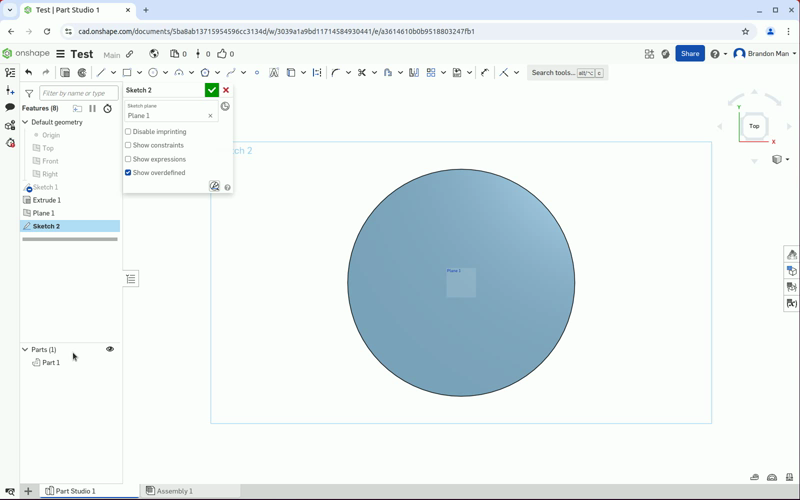
key(y)
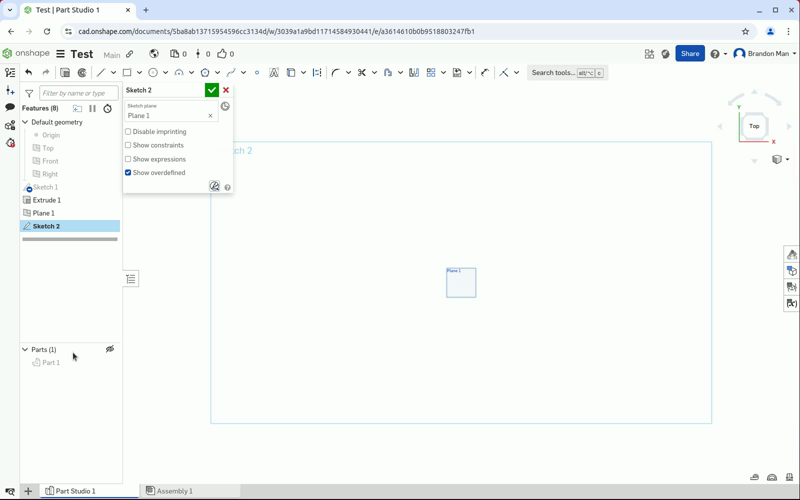
key(c)
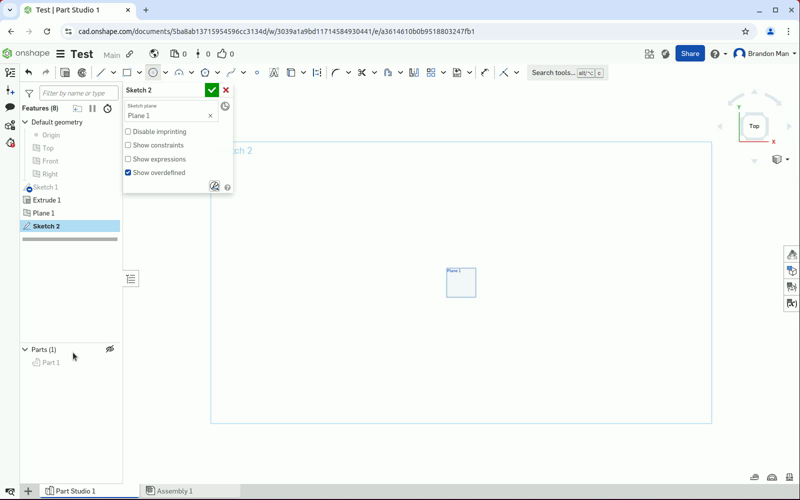
key_down(shift)
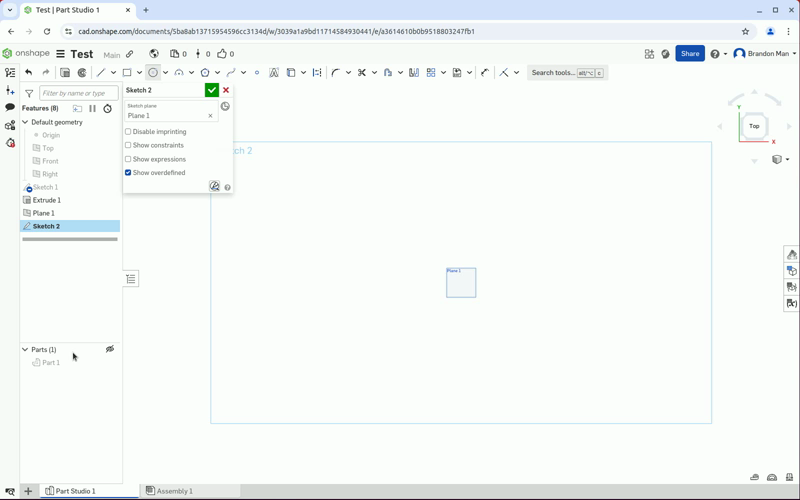
mouse_move(460, 282)
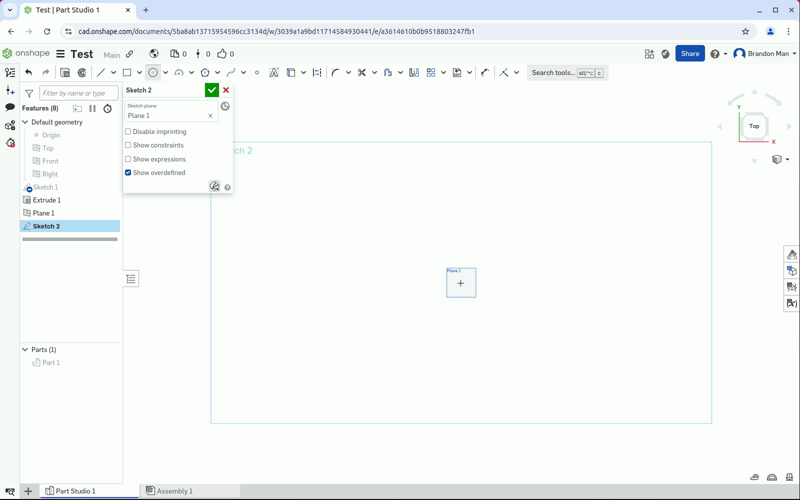
click(460, 282)
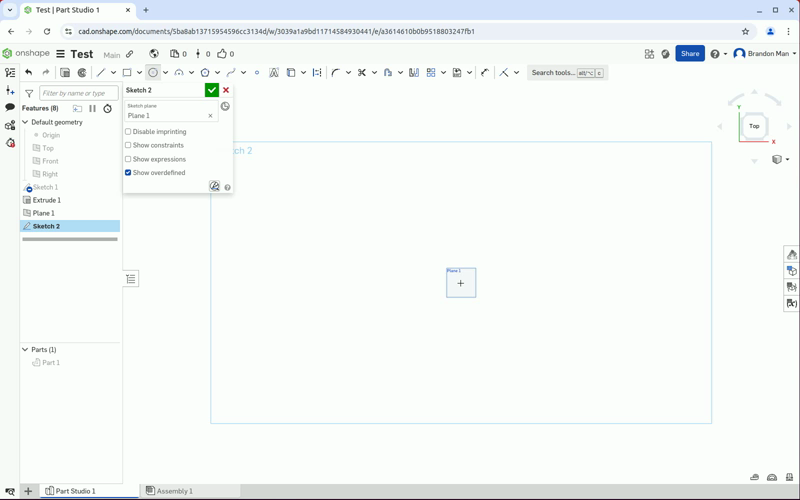
key_up(shift)
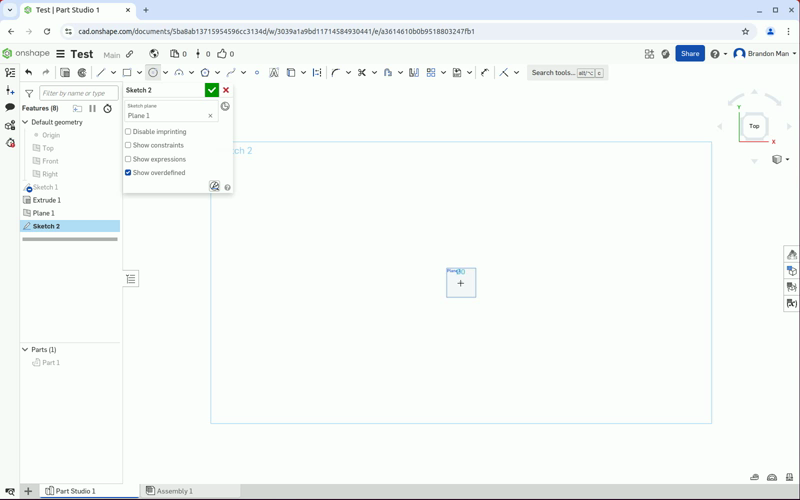
mouse_move(498, 282)
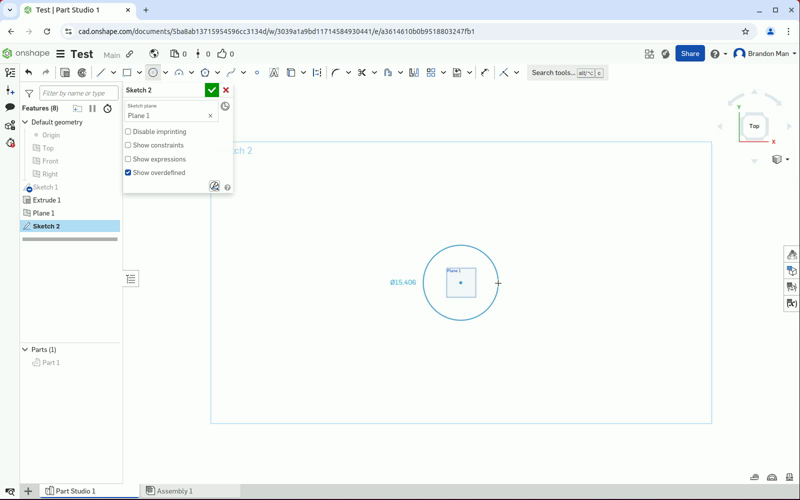
click(498, 282)
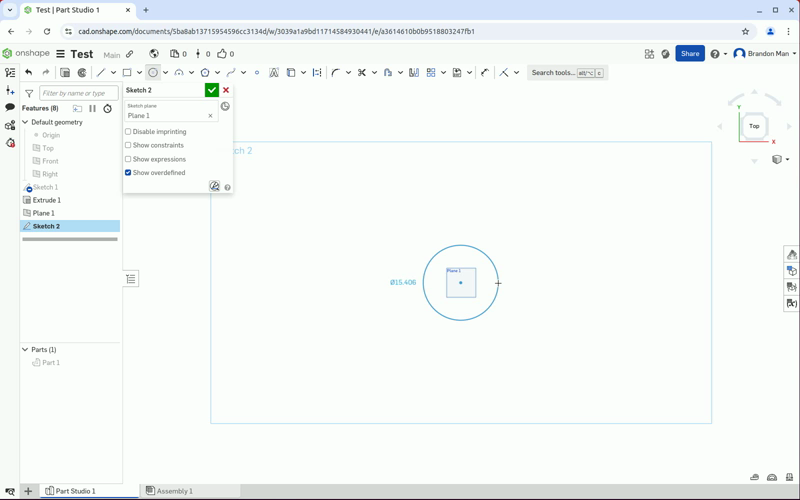
key(esc)
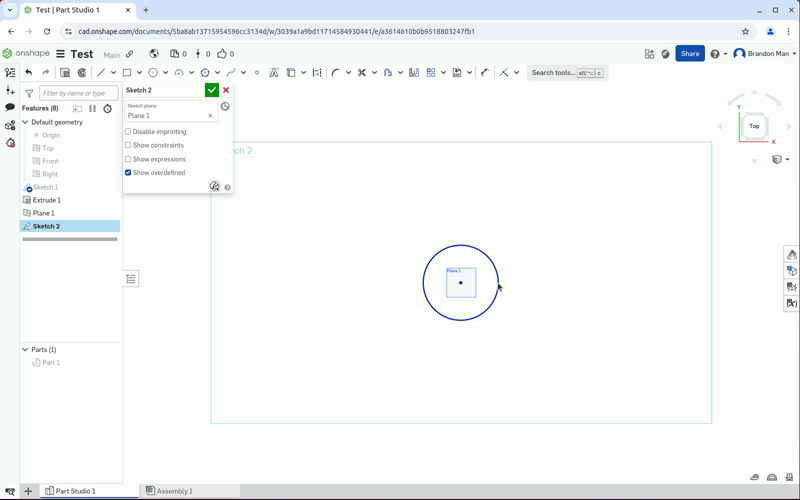
key(c)
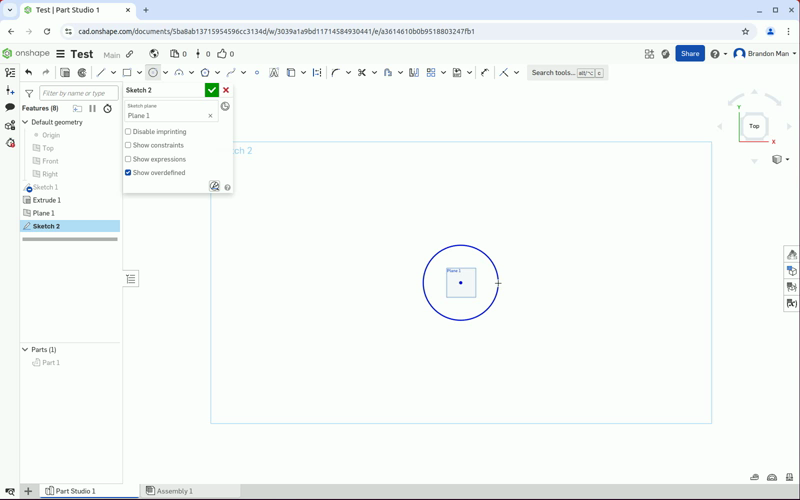
key_down(shift)
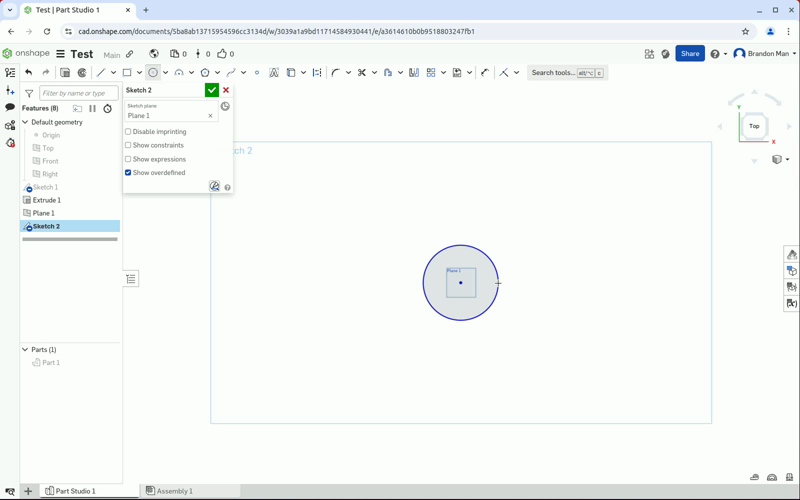
mouse_move(460, 282)
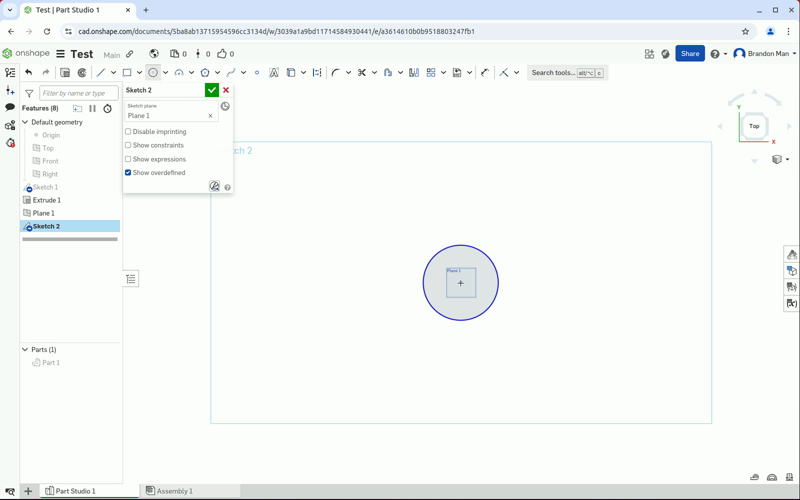
click(460, 282)
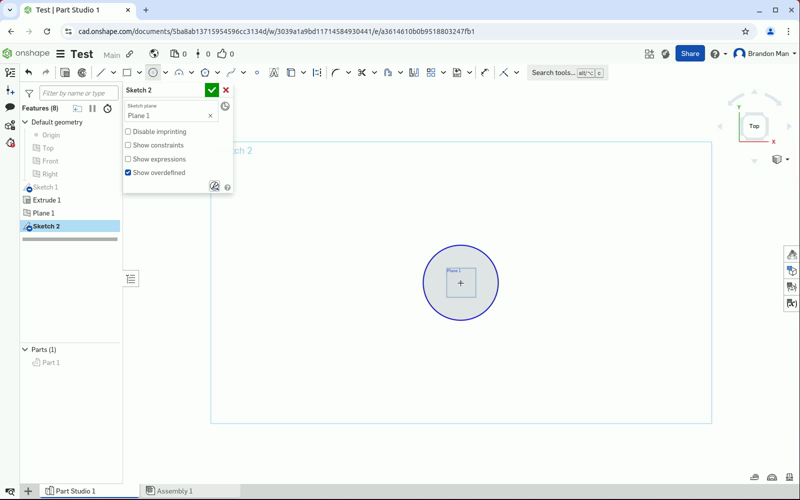
key_up(shift)
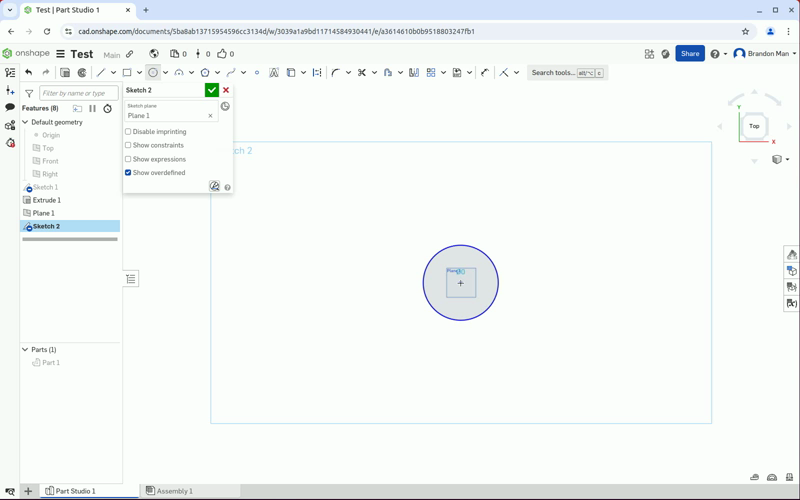
mouse_move(492, 282)
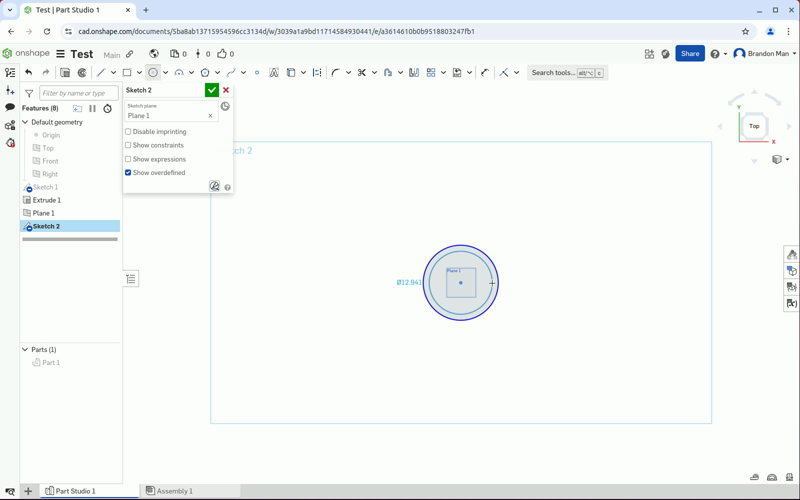
click(492, 282)
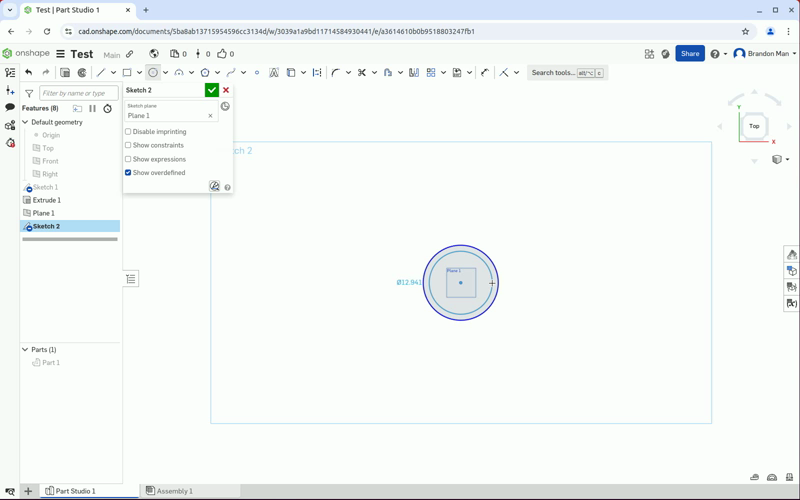
key(esc)
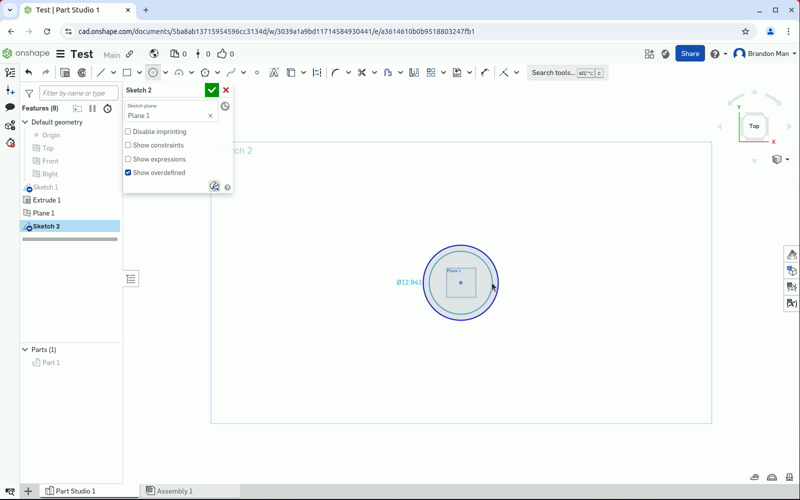
mouse_move(456, 315)
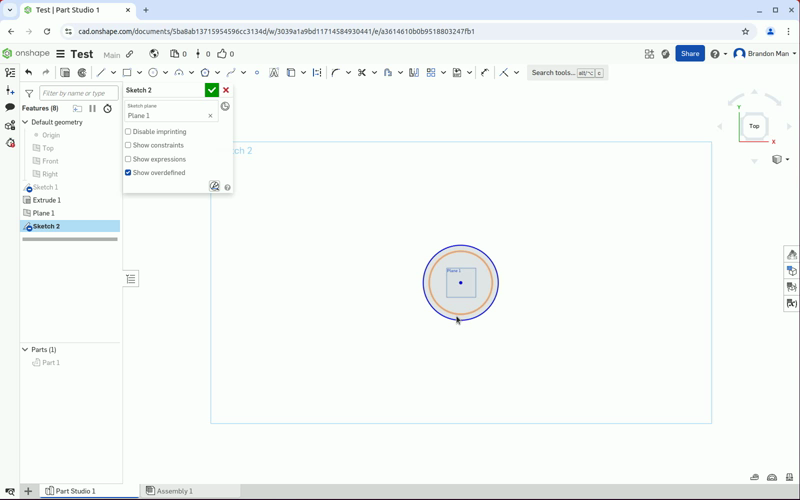
scroll(6)
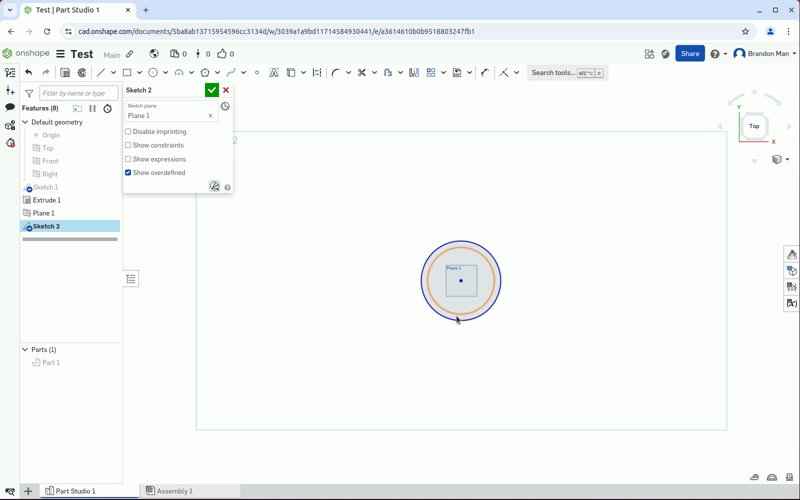
scroll(6)
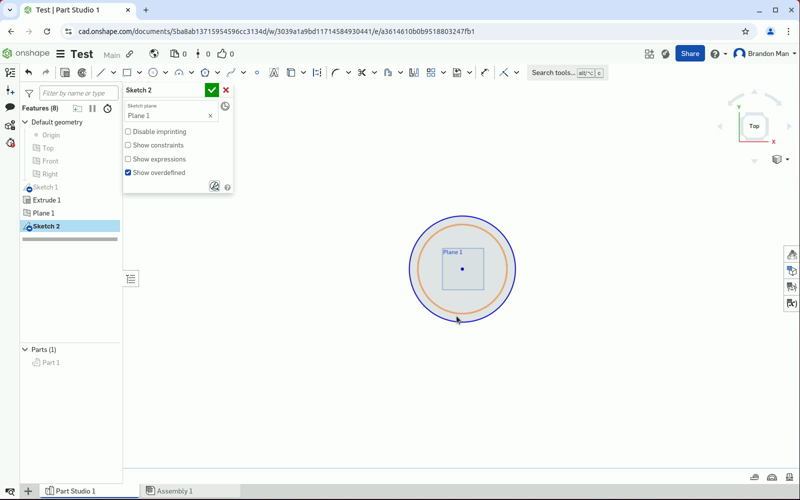
scroll(6)
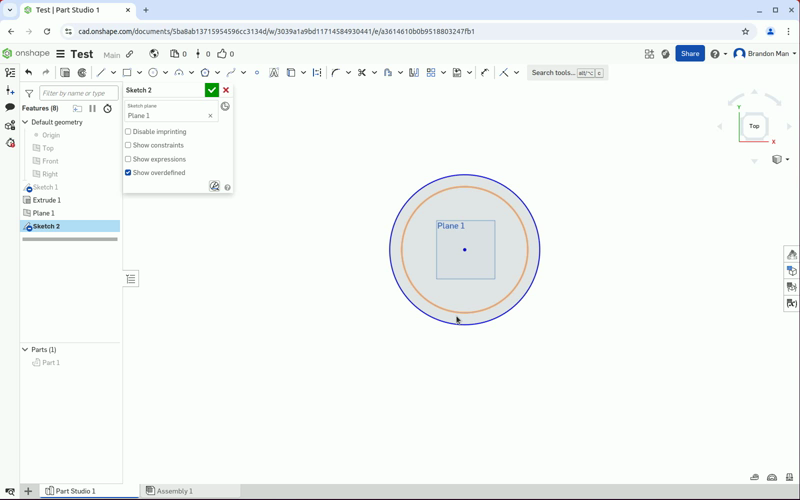
scroll(6)
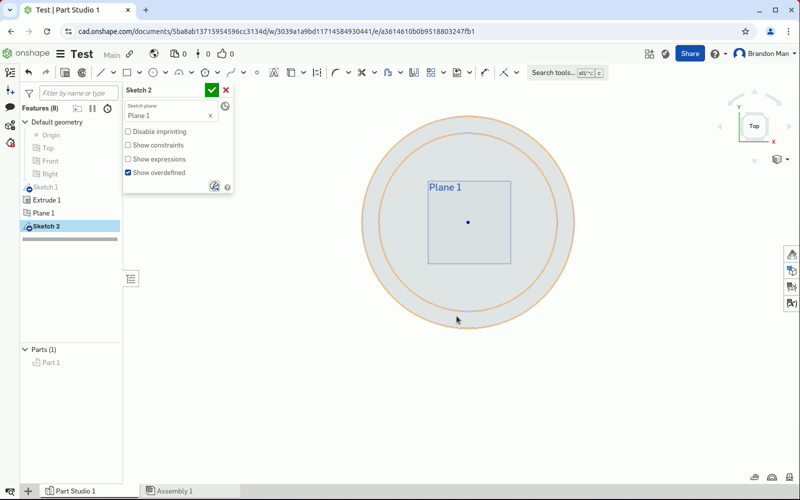
scroll(6)
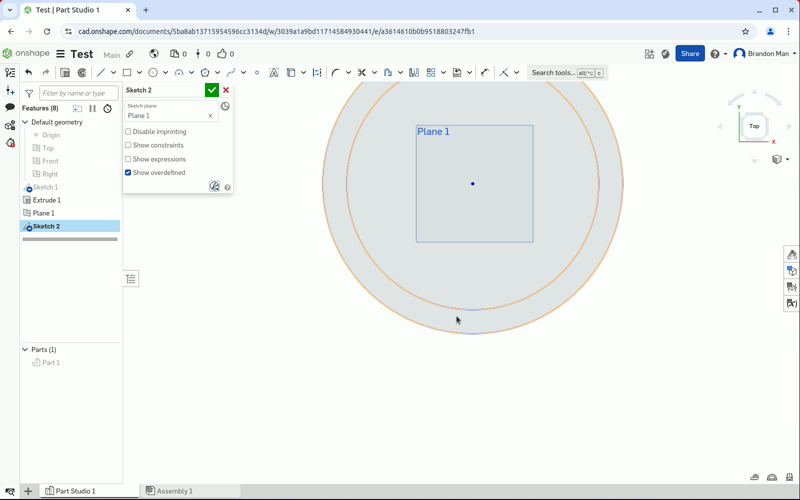
scroll(6)
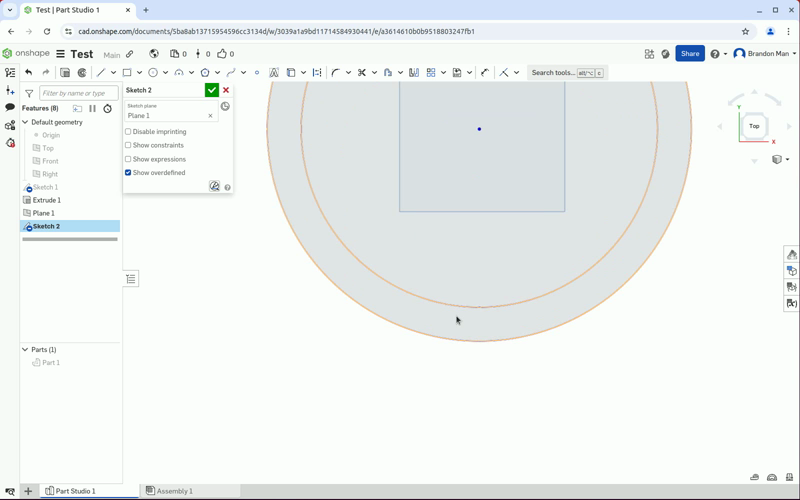
scroll(6)
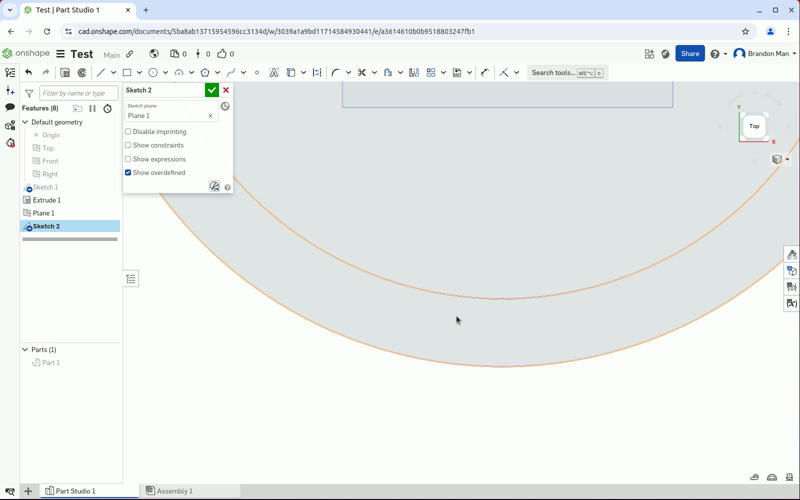
click(456, 315)
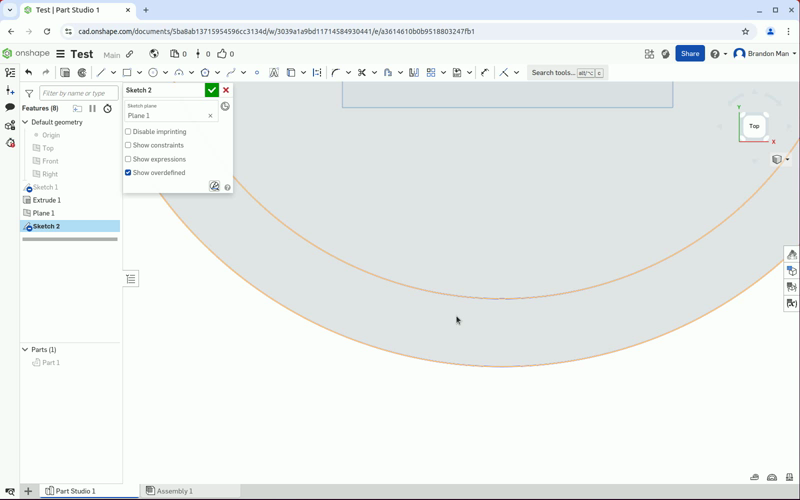
scroll(-6)
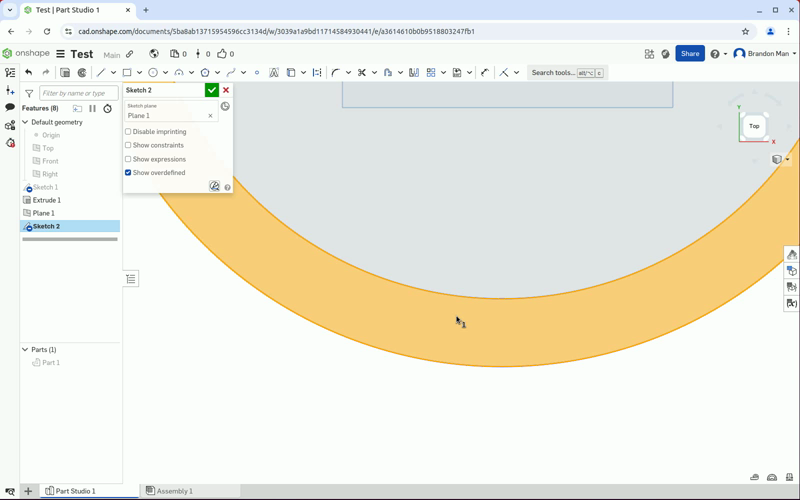
scroll(-6)
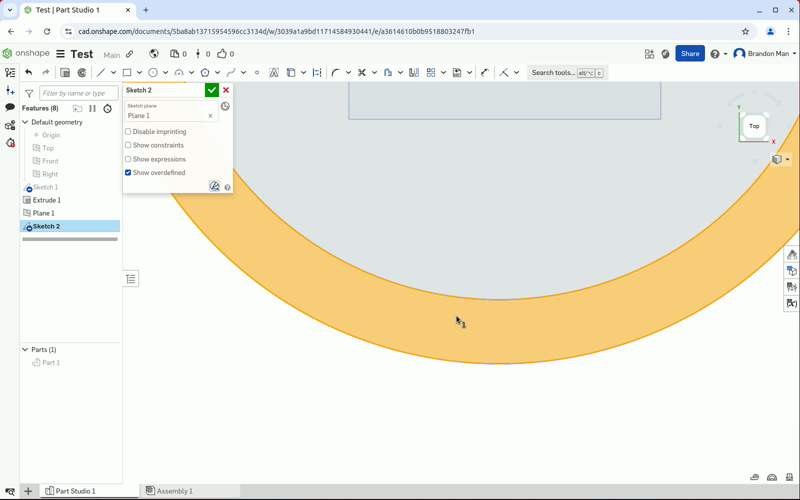
scroll(-6)
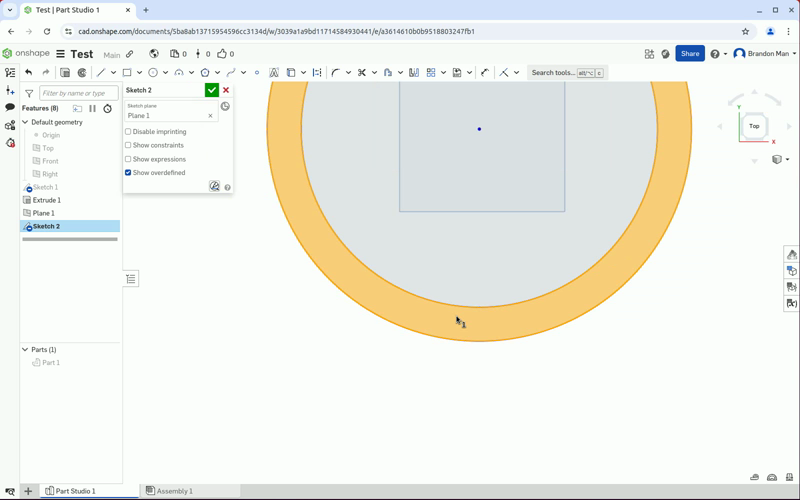
scroll(-6)
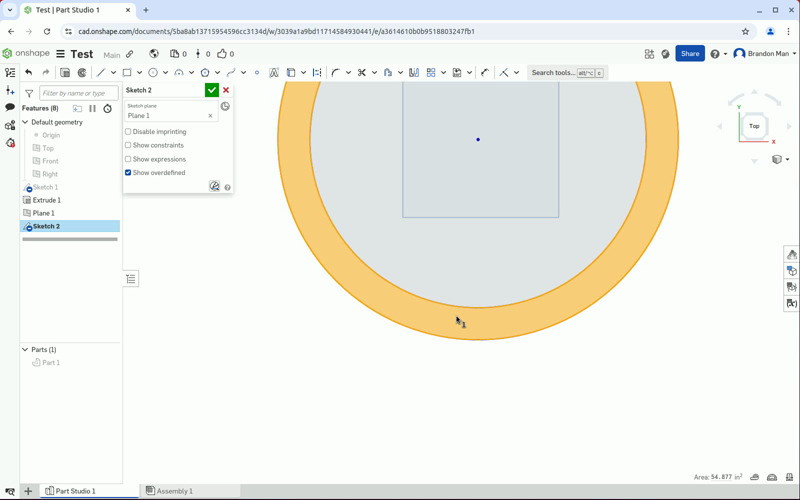
scroll(-6)
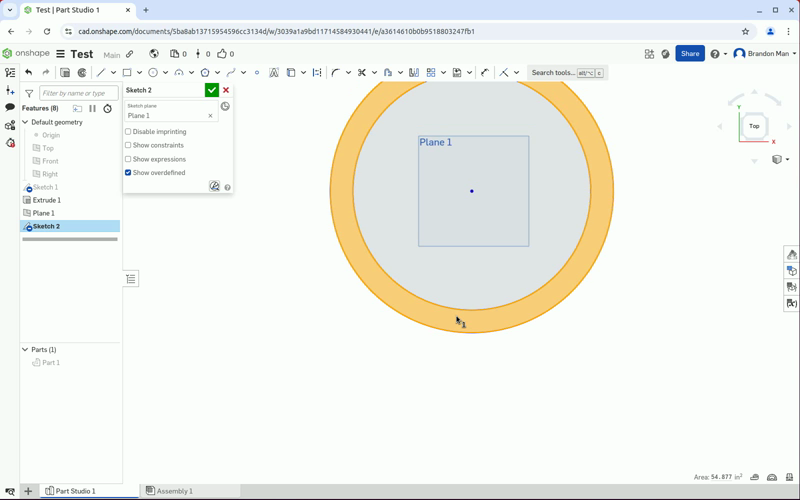
scroll(-6)
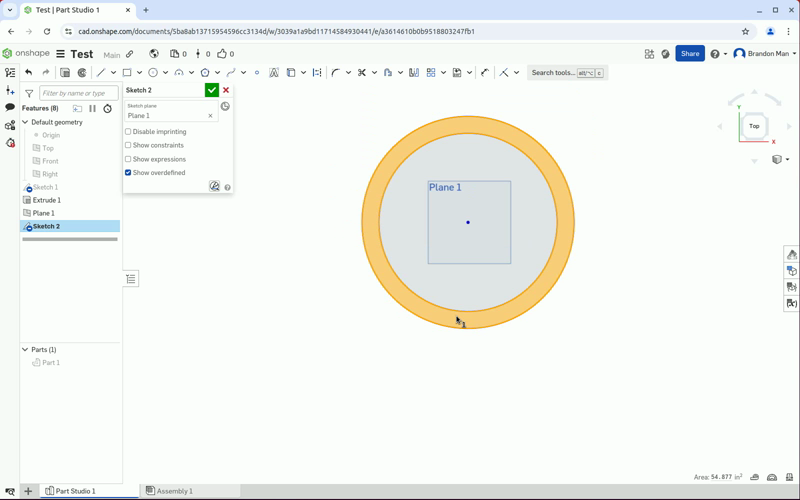
scroll(-6)
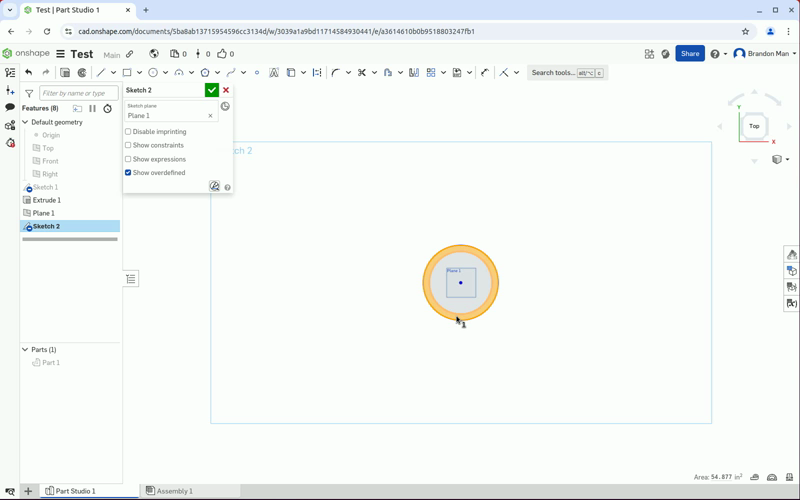
mouse_move(73, 352)
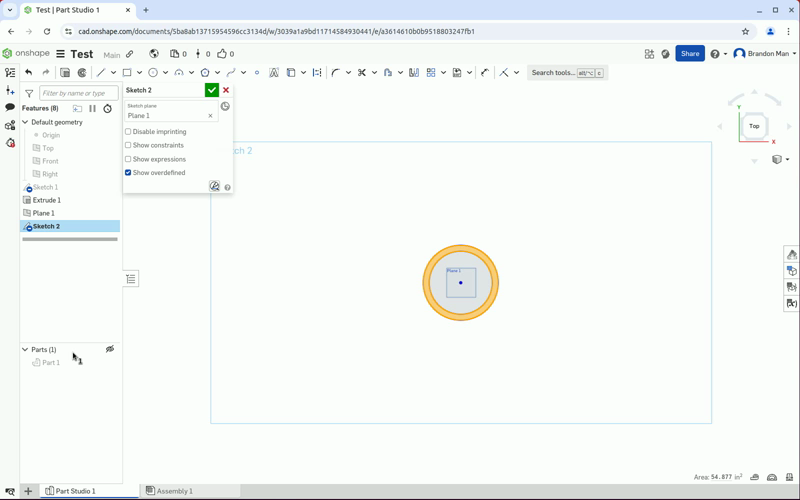
key(shift+y)
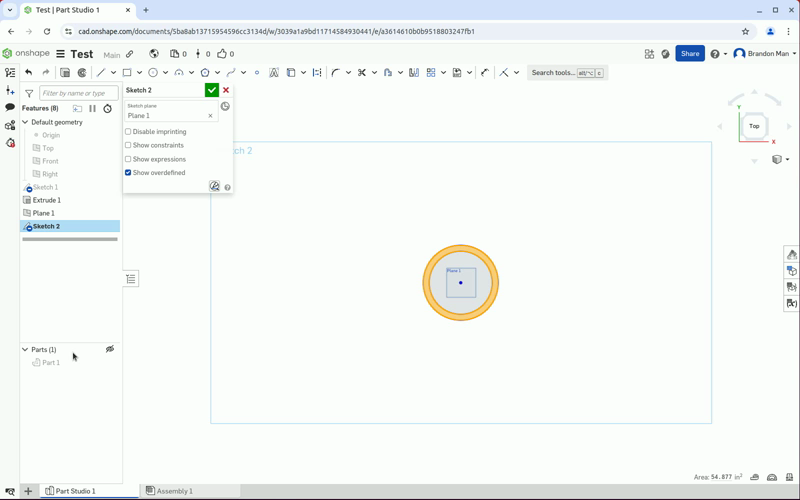
key(shift+e)
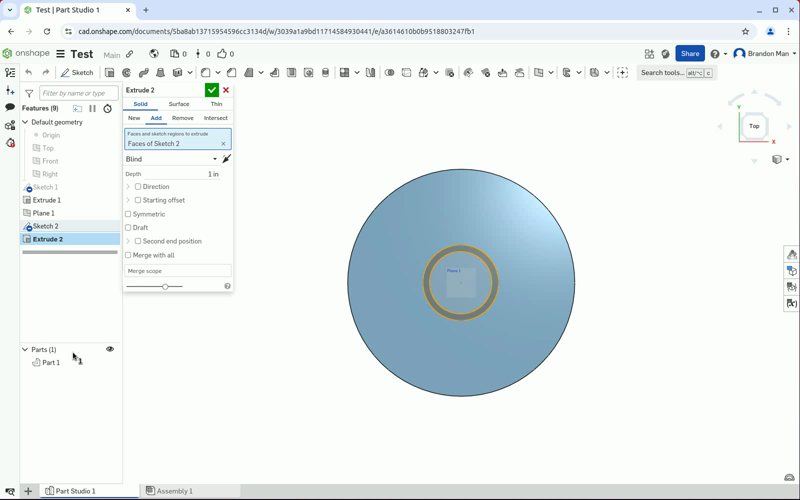
mouse_move(143, 106)
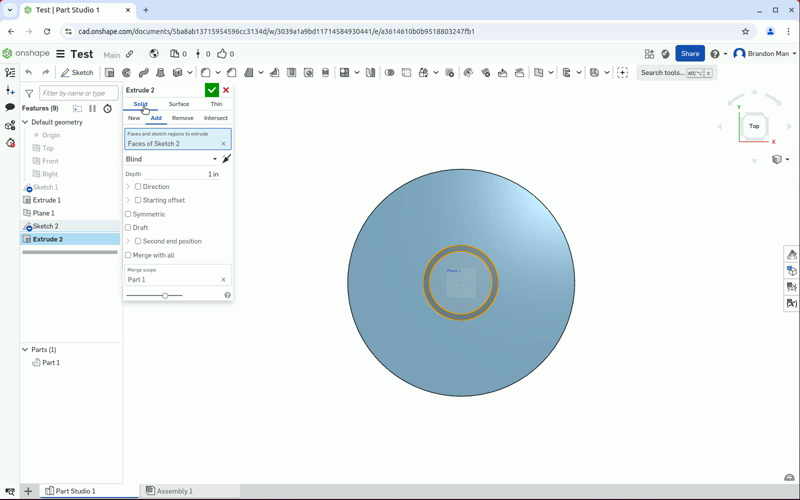
click(143, 106)
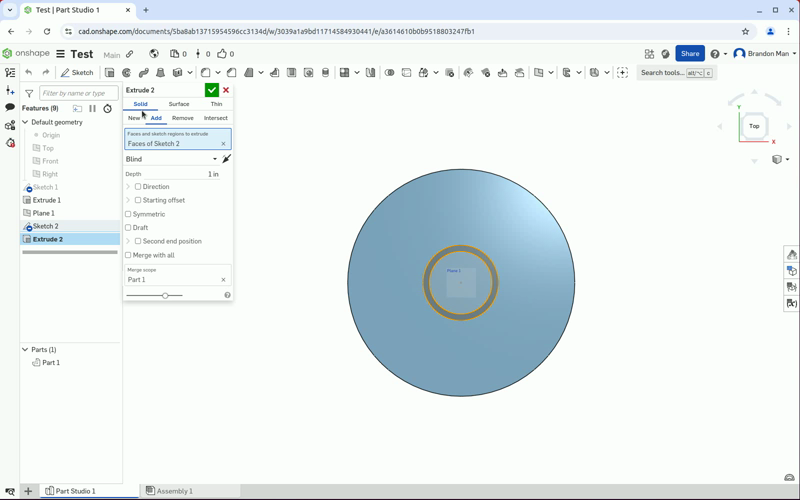
mouse_move(137, 120)
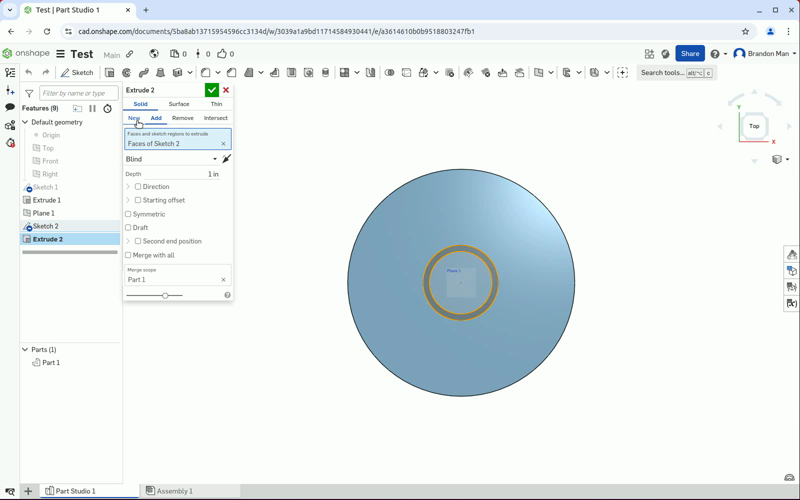
click(137, 120)
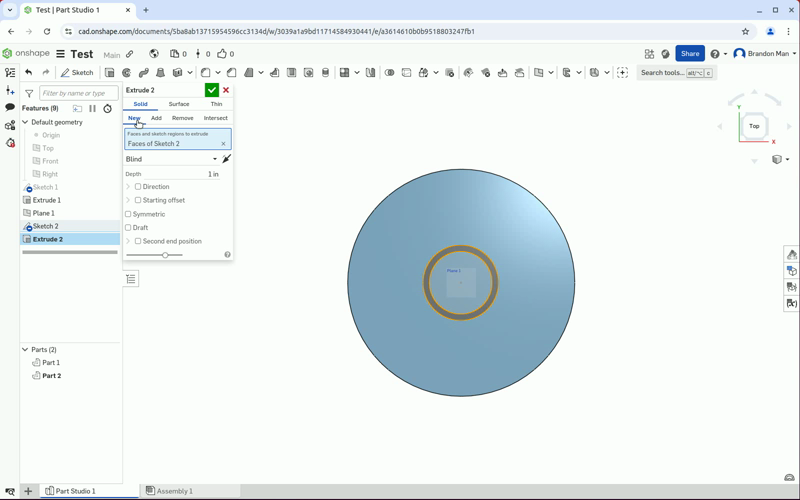
key(tab, 4)
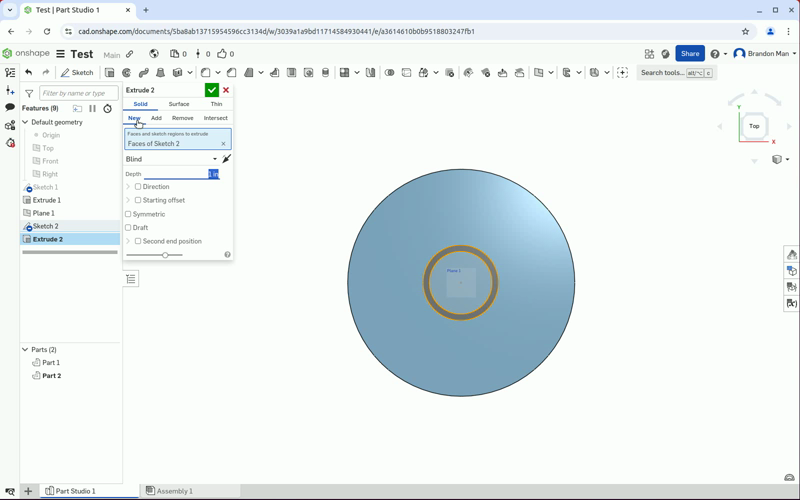
text(19.257)
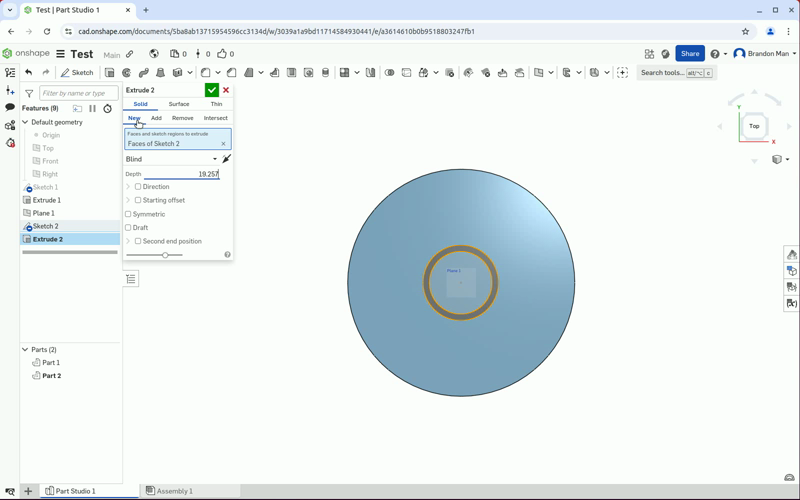
key(enter)
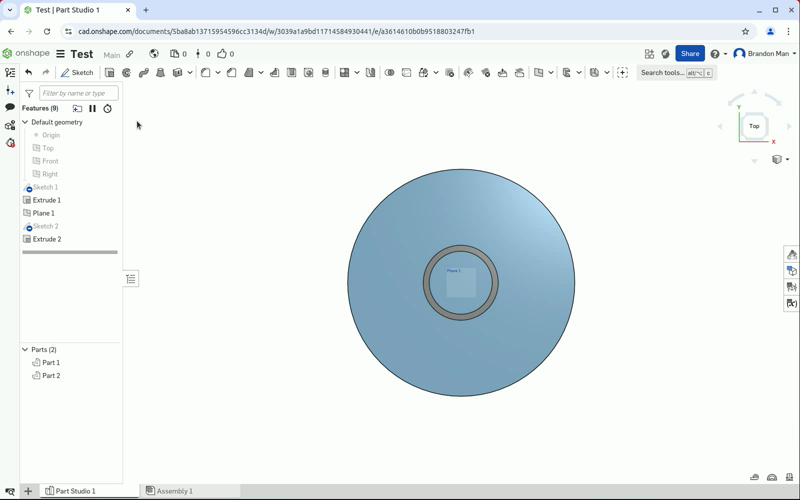
key(shift+h)
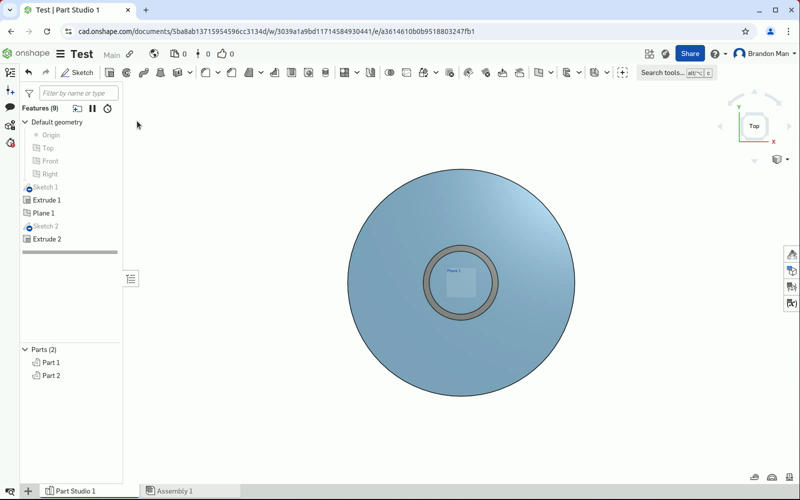
key(shift+h)
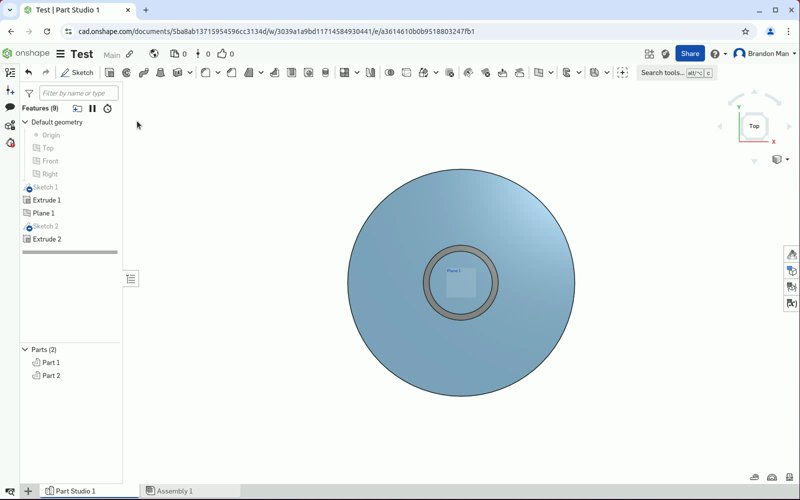
key(shift+7)
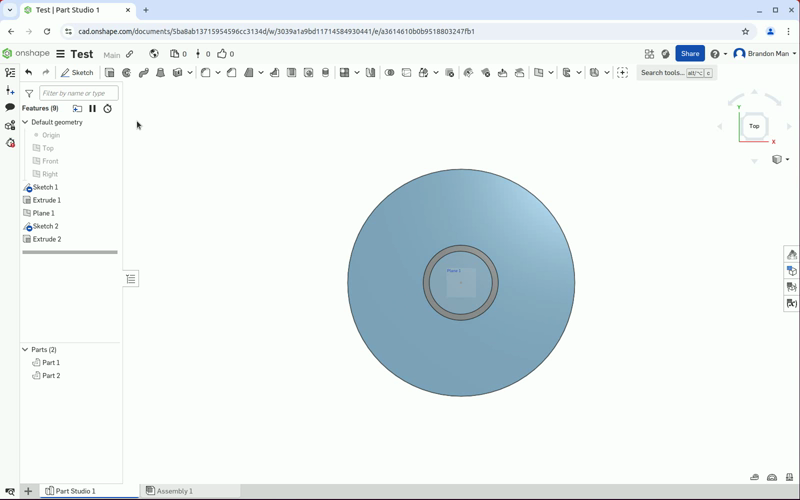
key(up, 3)
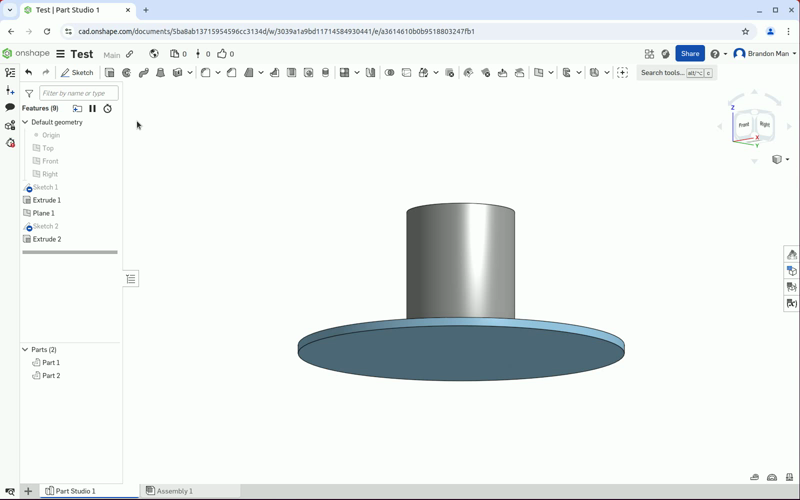
key(left, 3)
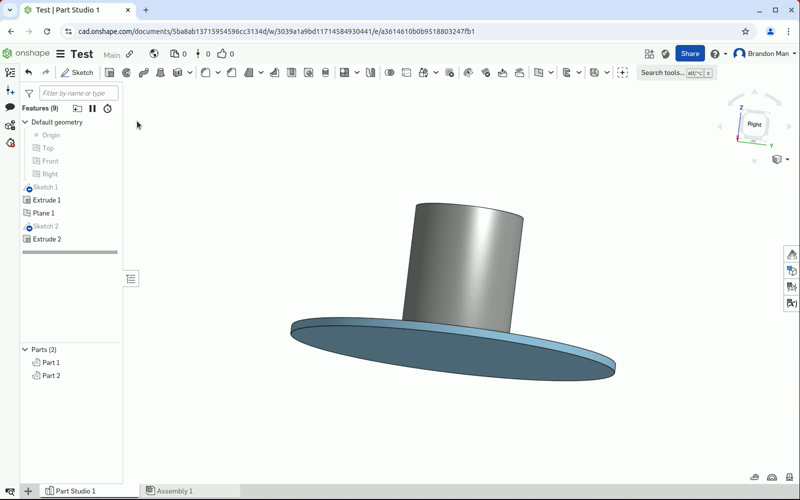
key(right, 3)
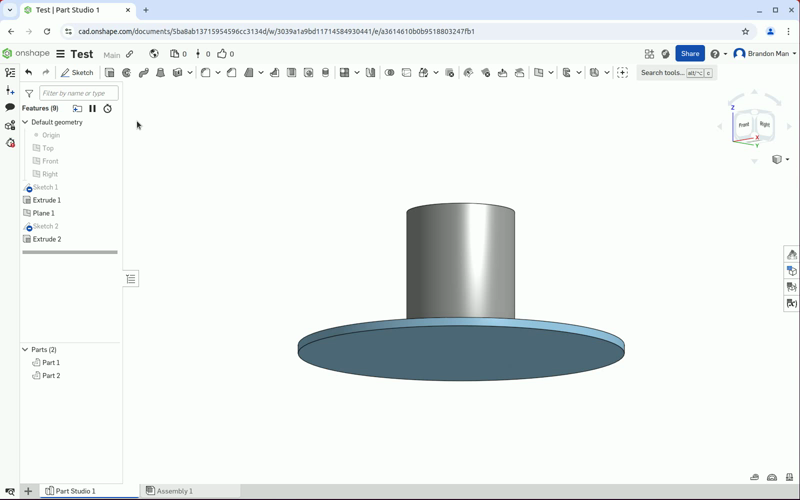
key(down, 3)
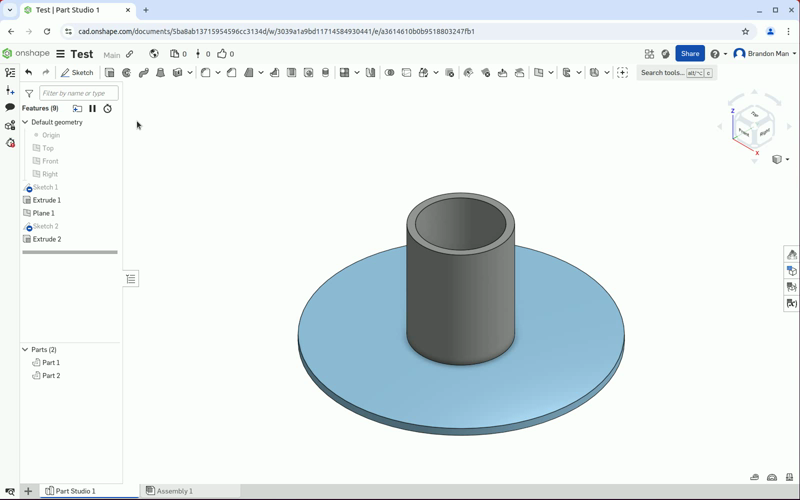
mouse_move(73, 189)
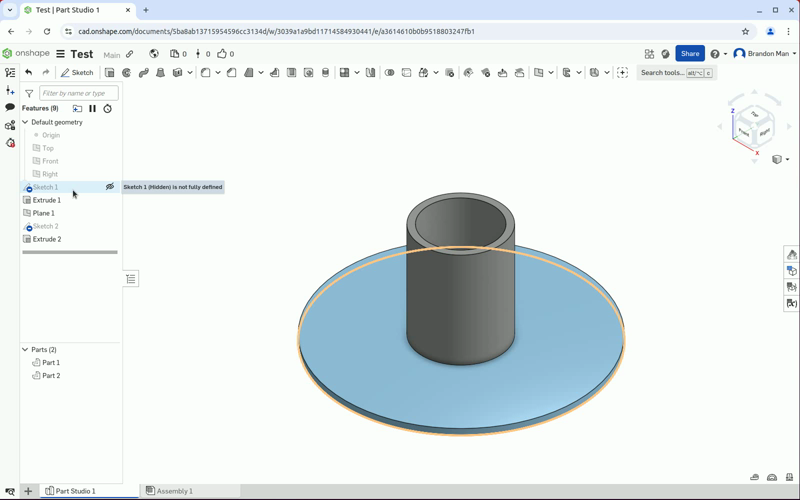
click(73, 189)